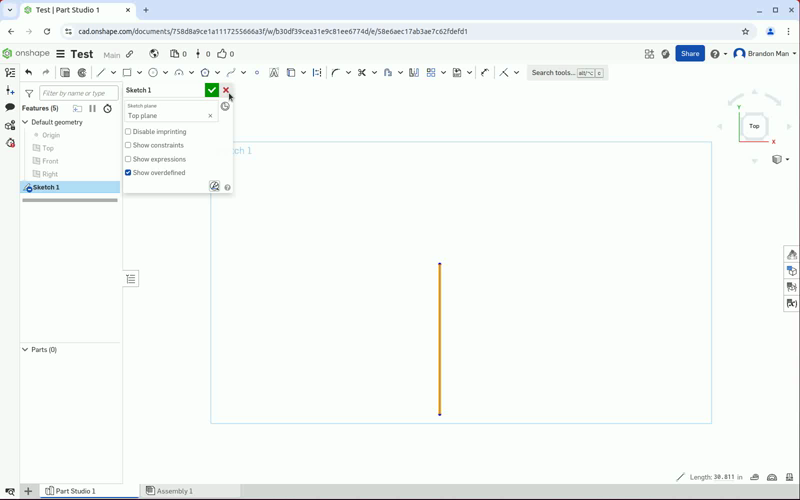
key(shift+h)
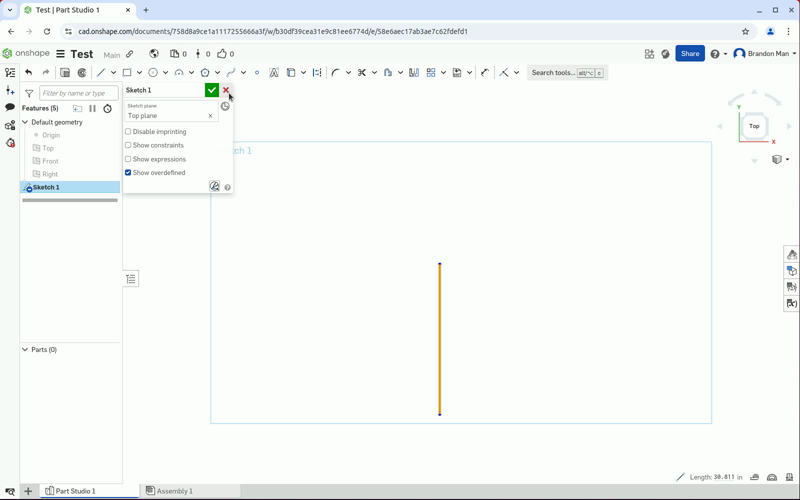
key(shift+s)
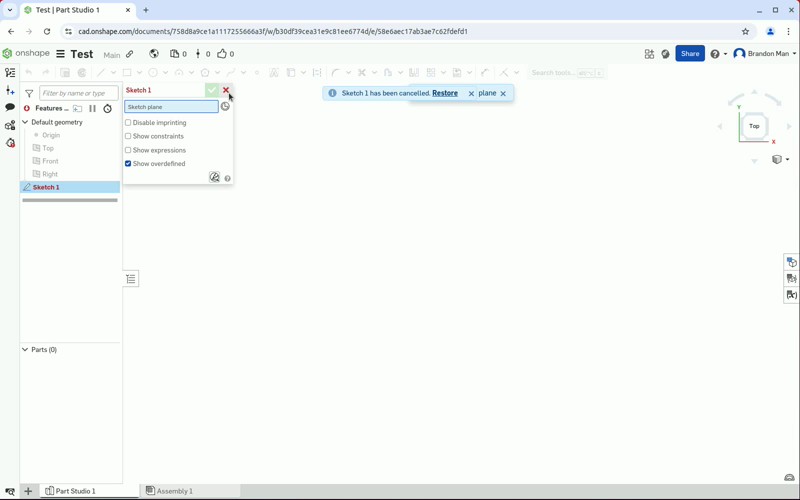
mouse_move(73, 150)
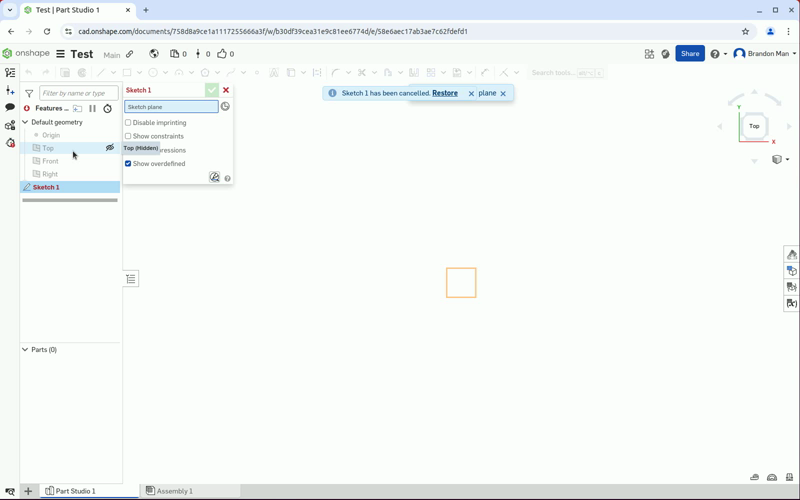
click(73, 150)
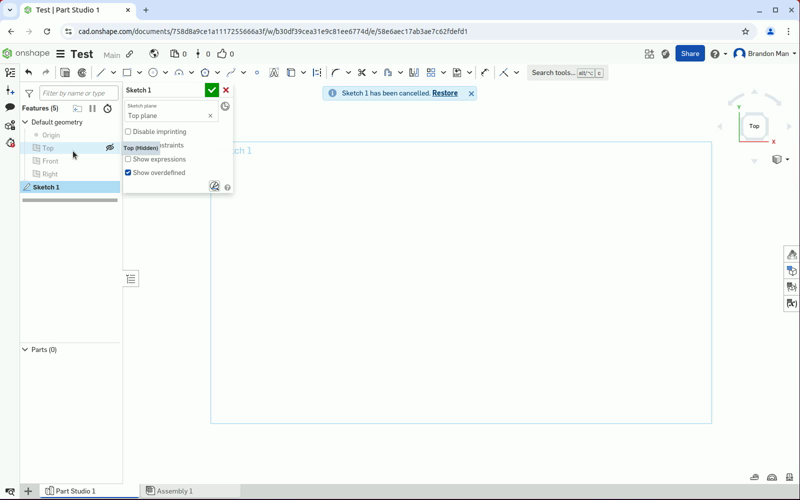
mouse_move(73, 352)
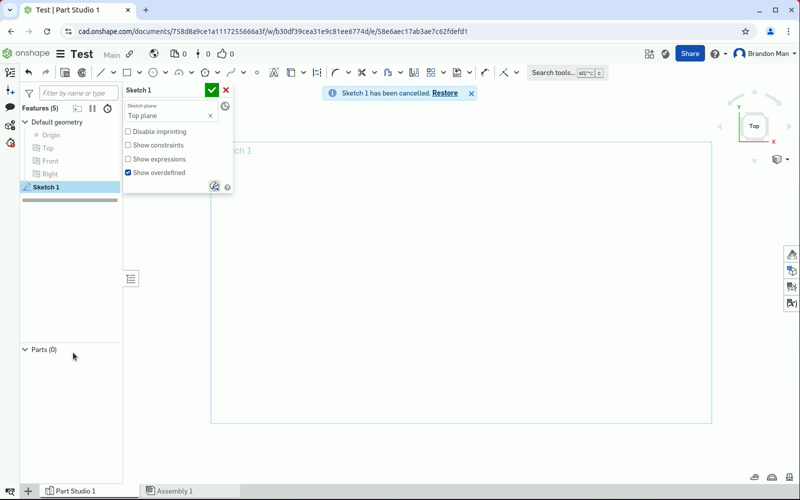
key(y)
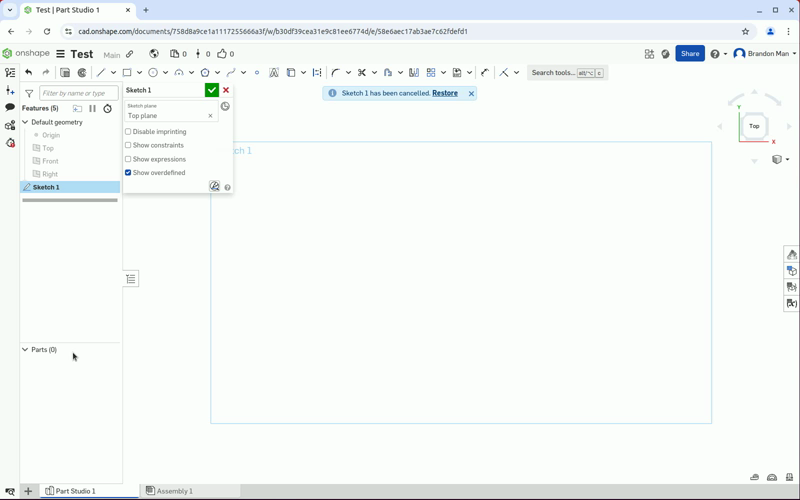
key(l)
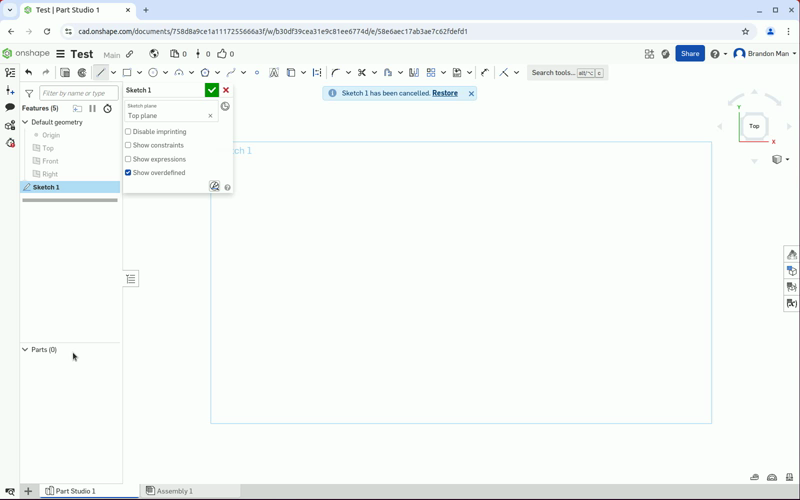
key_down(shift)
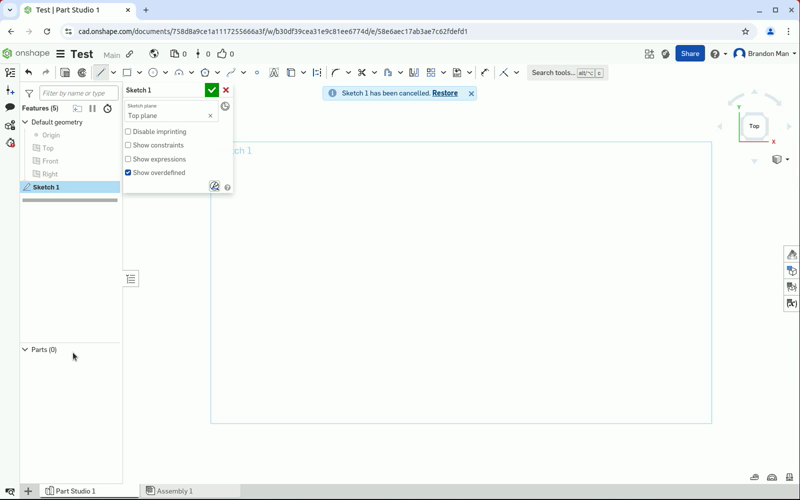
mouse_move(391, 326)
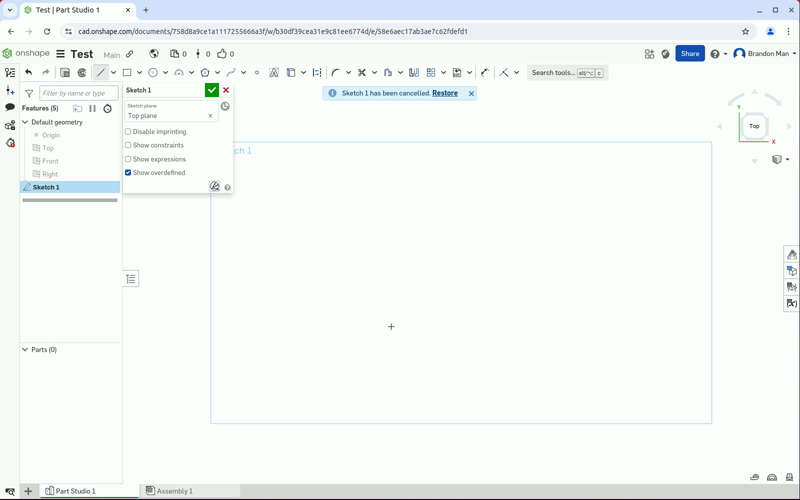
click(391, 326)
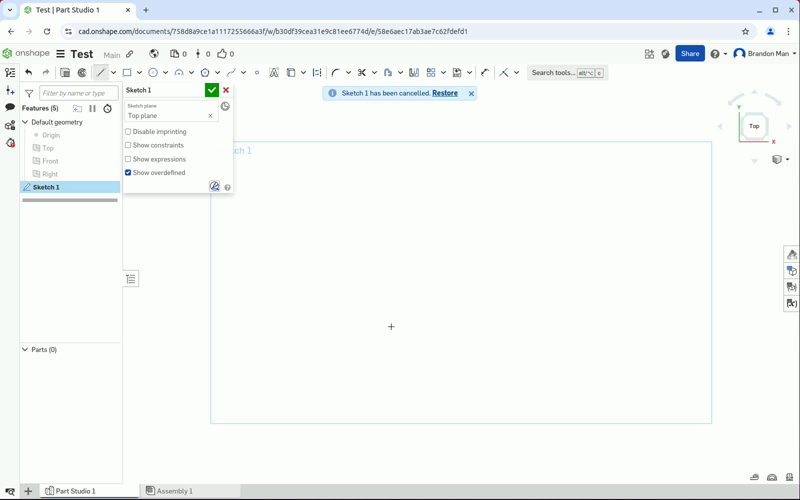
key_up(shift)
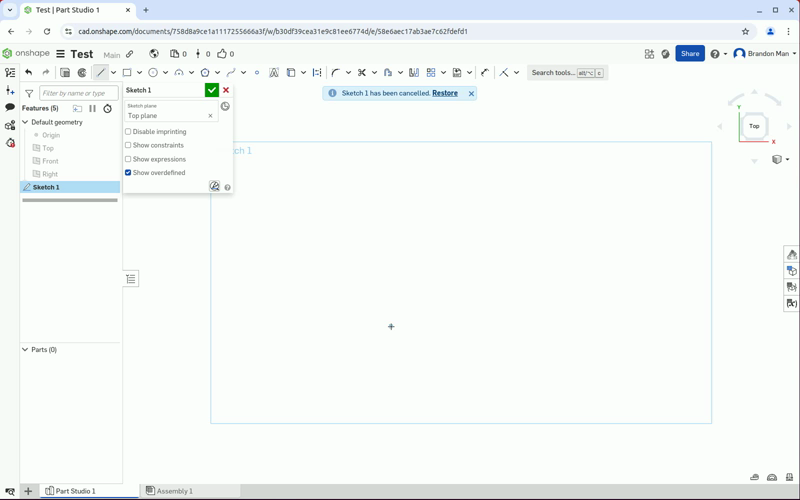
key_down(shift)
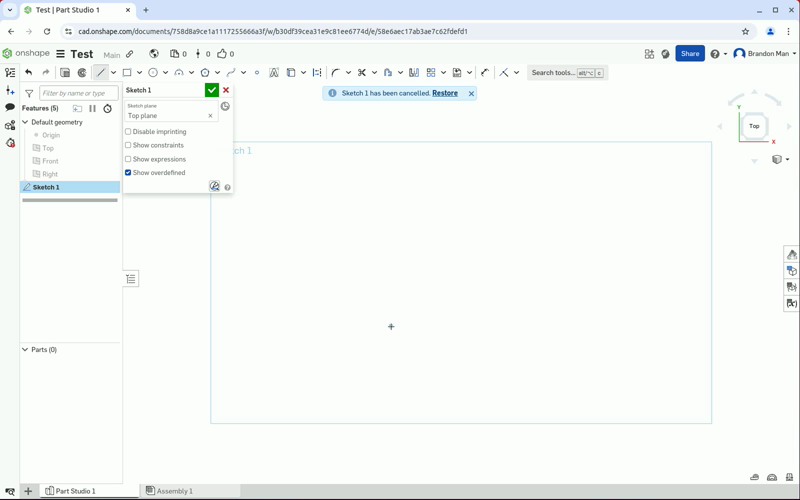
mouse_move(529, 324)
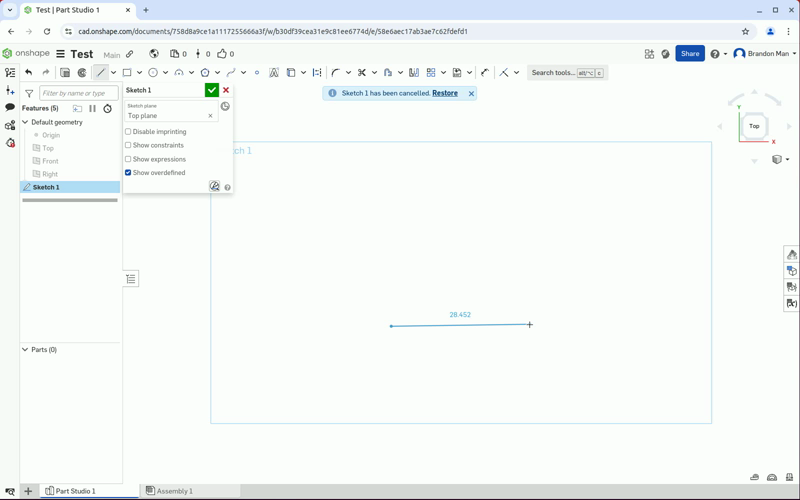
click(529, 324)
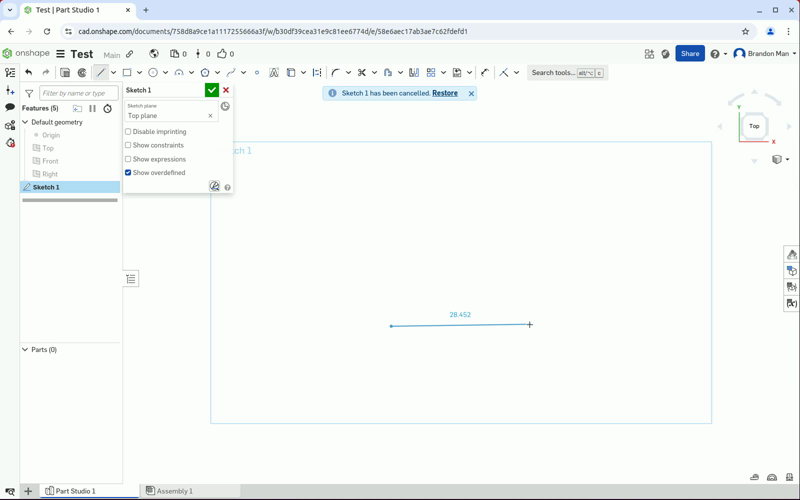
key_up(shift)
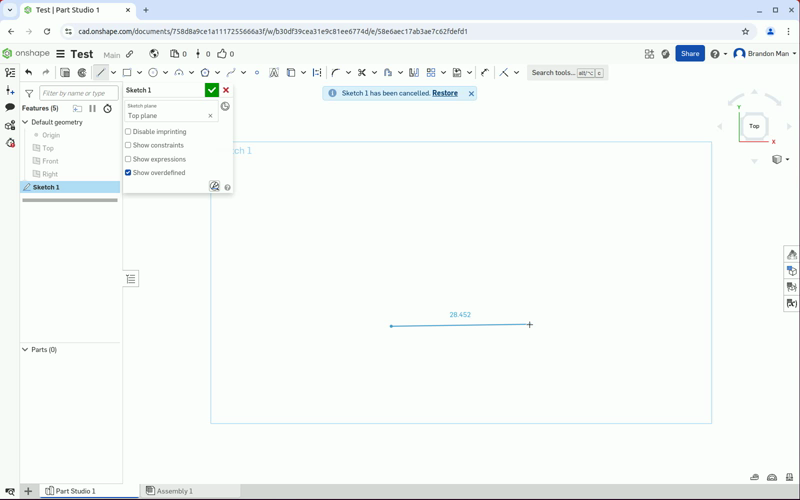
key(esc)
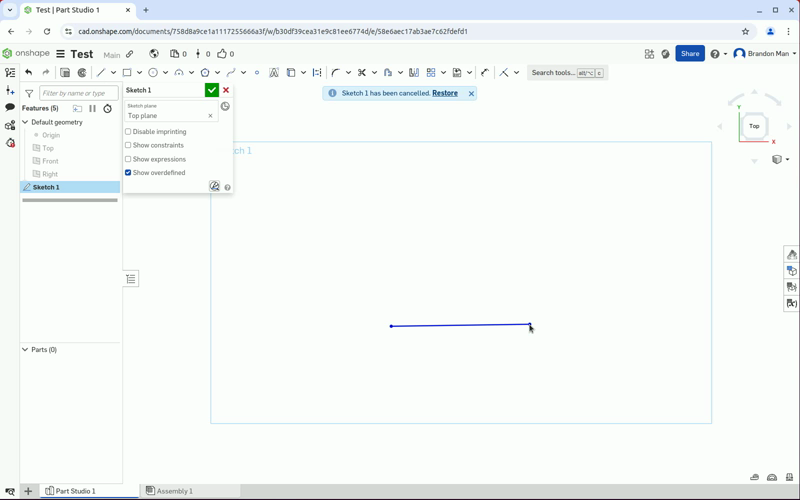
key(a)
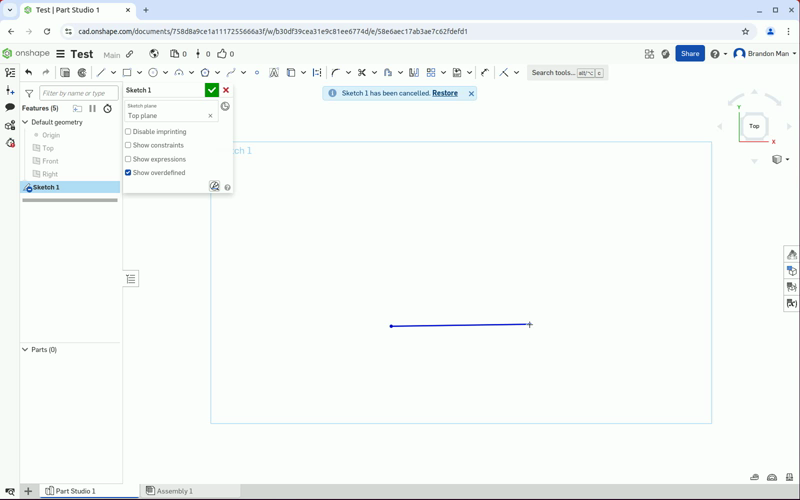
mouse_move(529, 324)
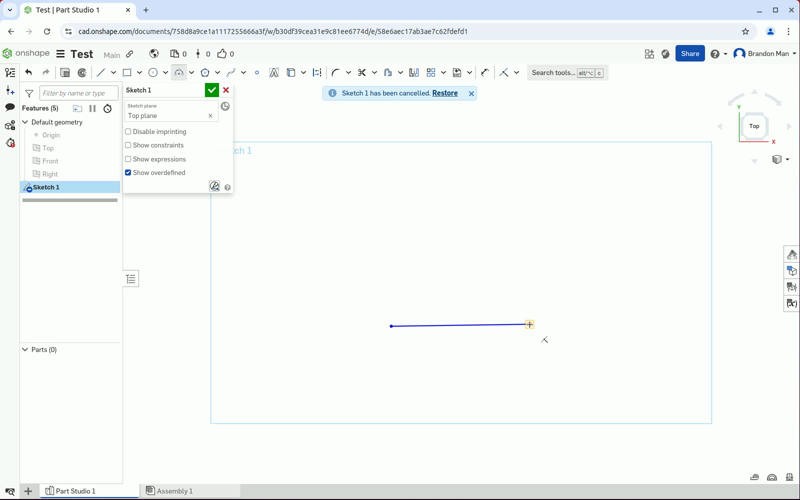
click(529, 324)
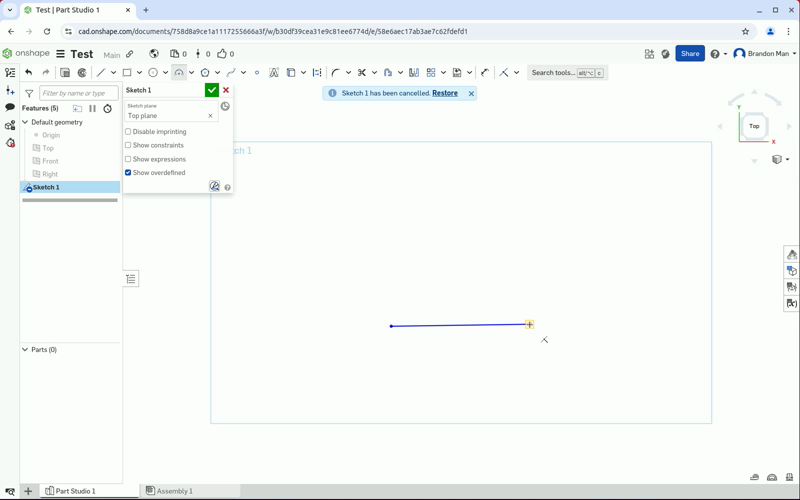
key_down(shift)
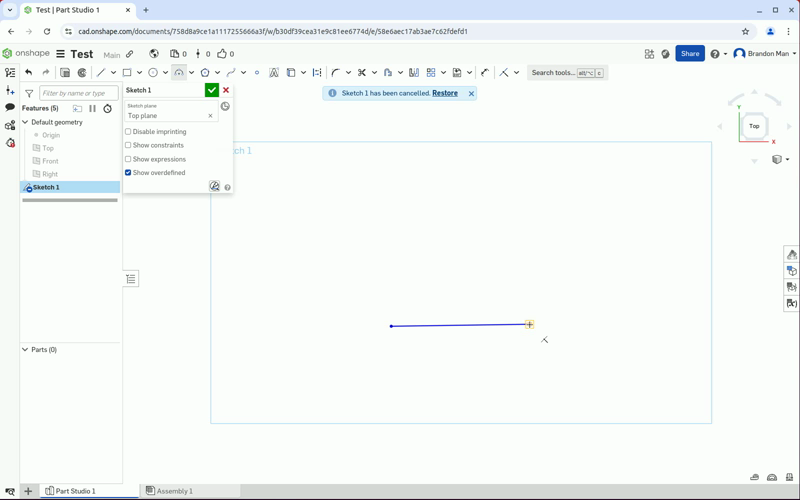
mouse_move(529, 241)
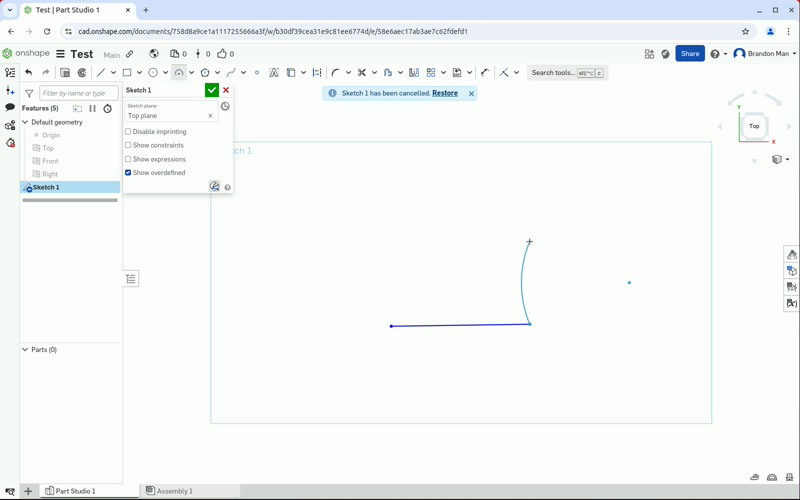
click(529, 241)
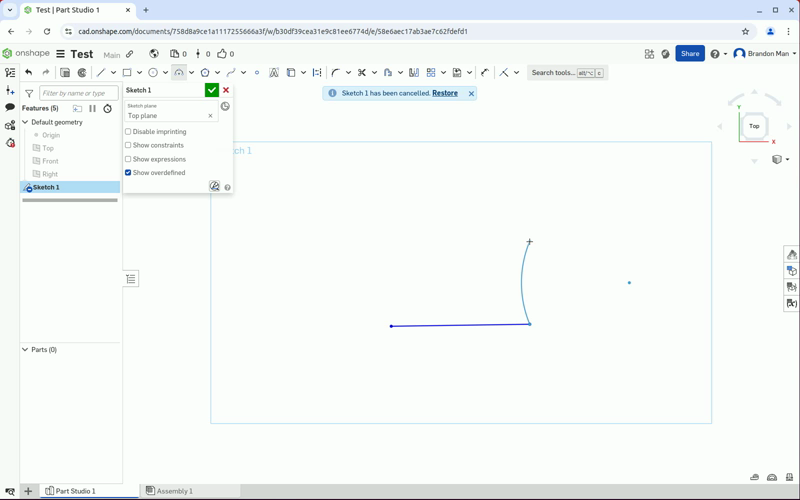
mouse_move(570, 282)
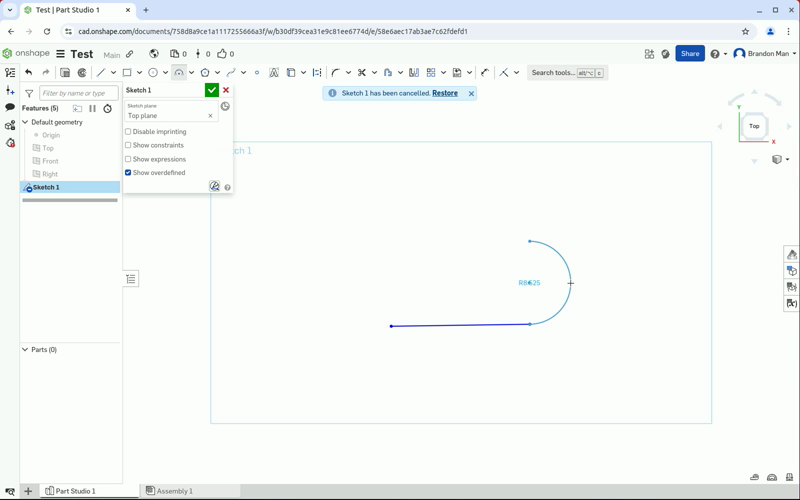
click(570, 282)
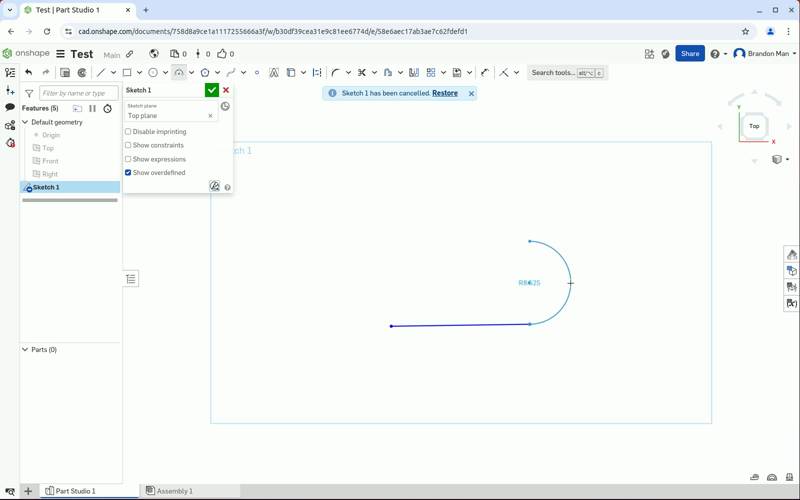
key_up(shift)
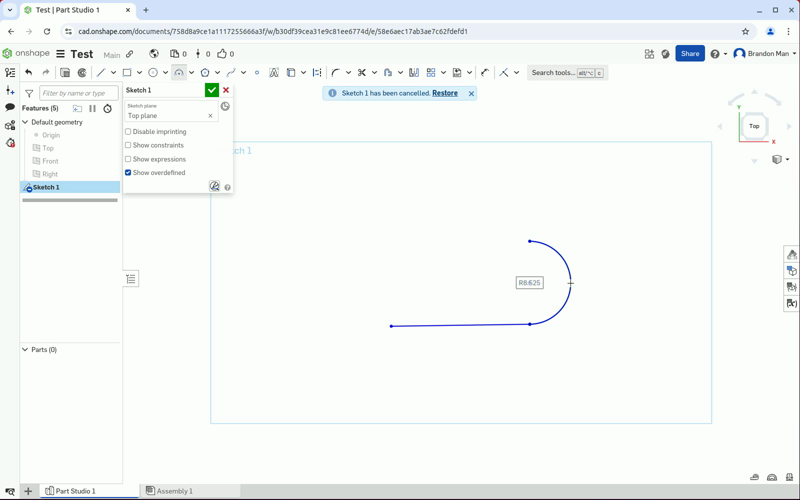
key(esc)
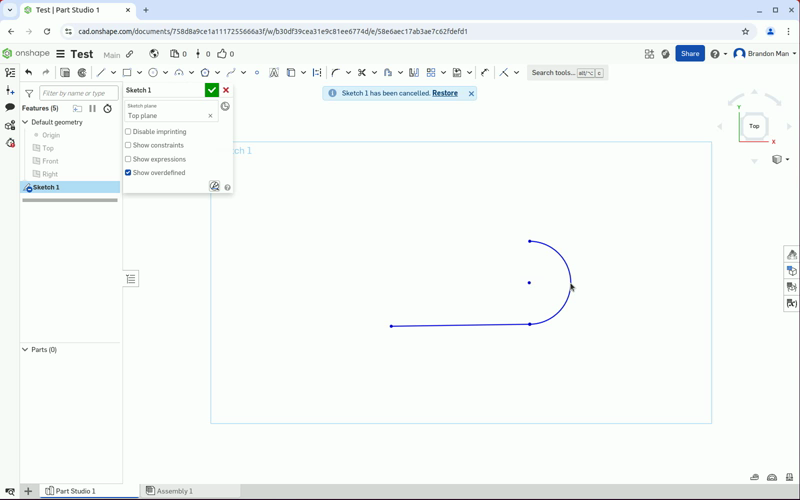
key(l)
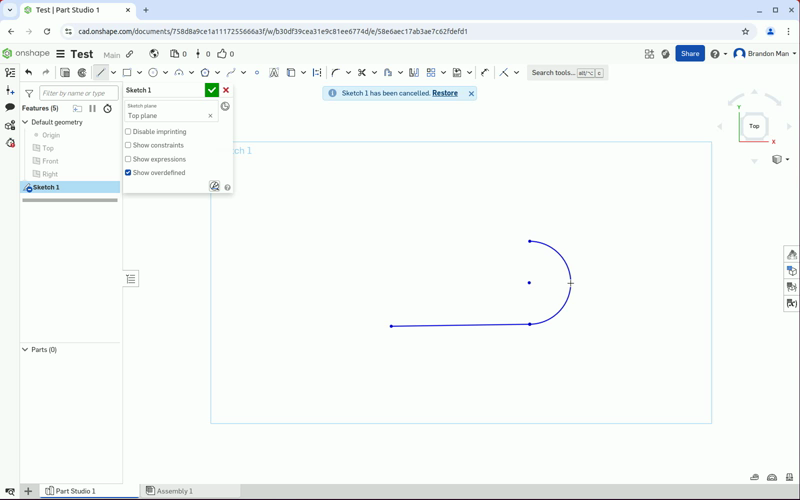
mouse_move(529, 241)
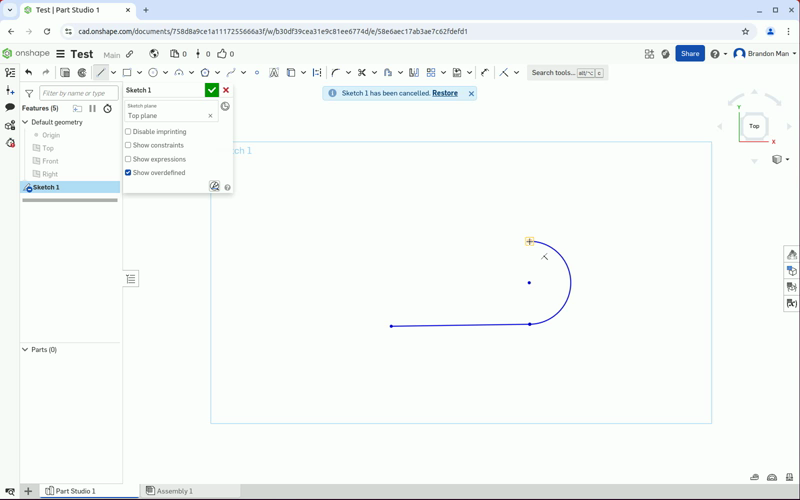
click(529, 241)
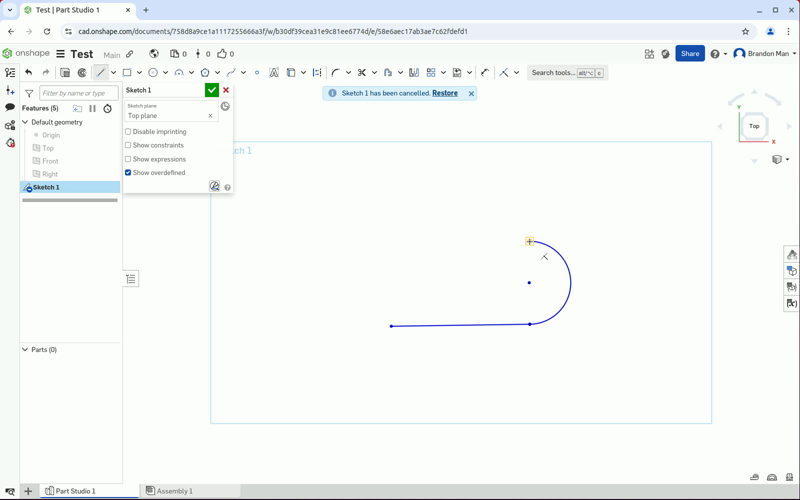
key_down(shift)
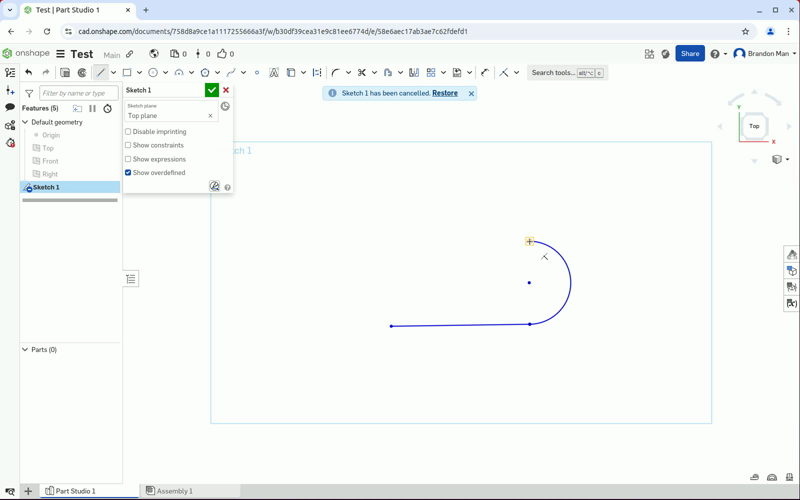
mouse_move(391, 241)
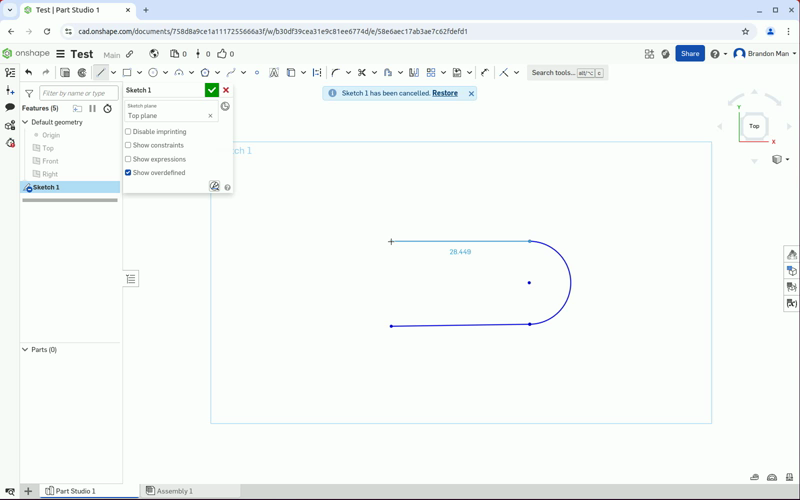
click(391, 241)
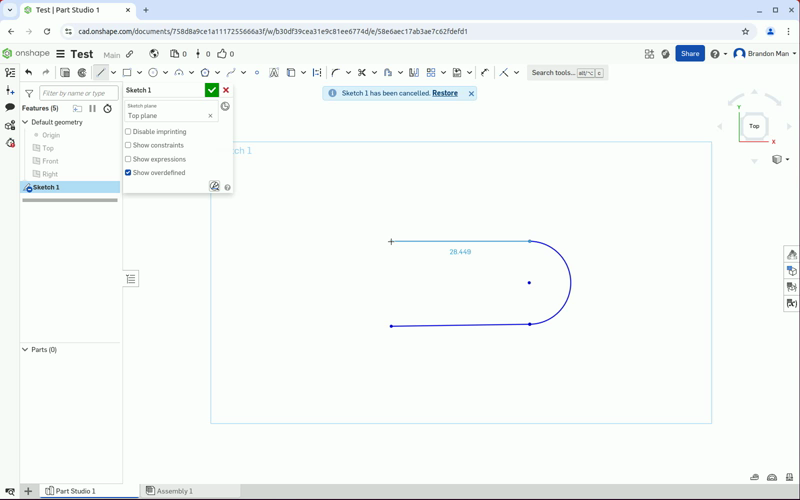
key_up(shift)
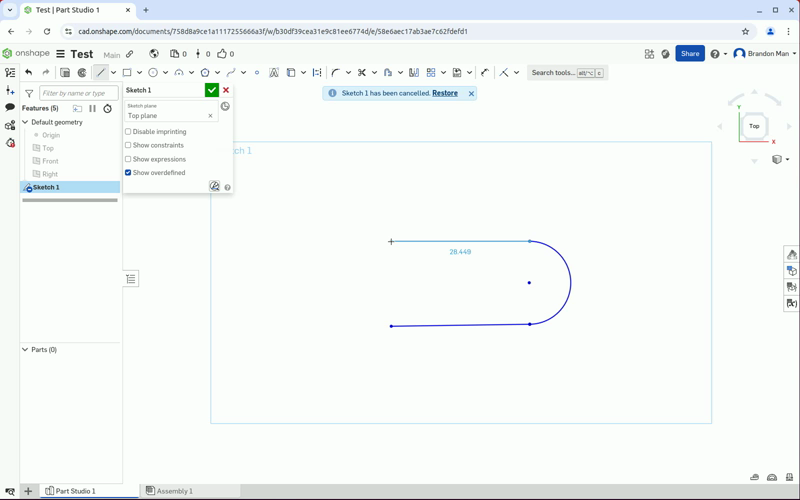
key(esc)
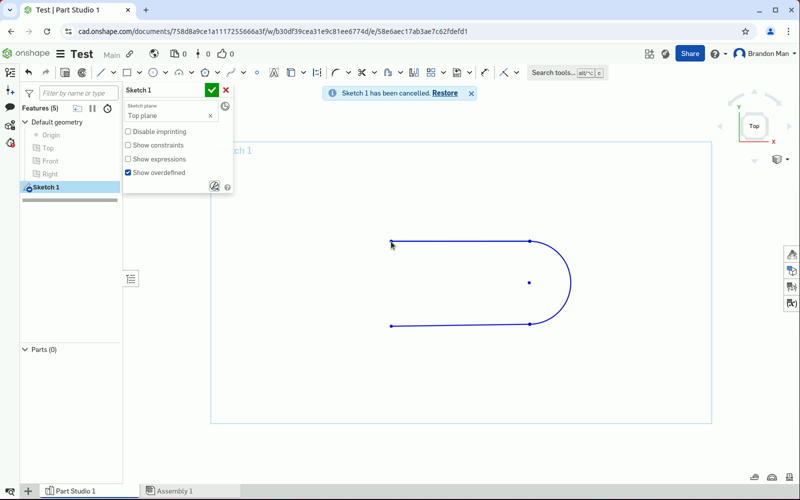
key(a)
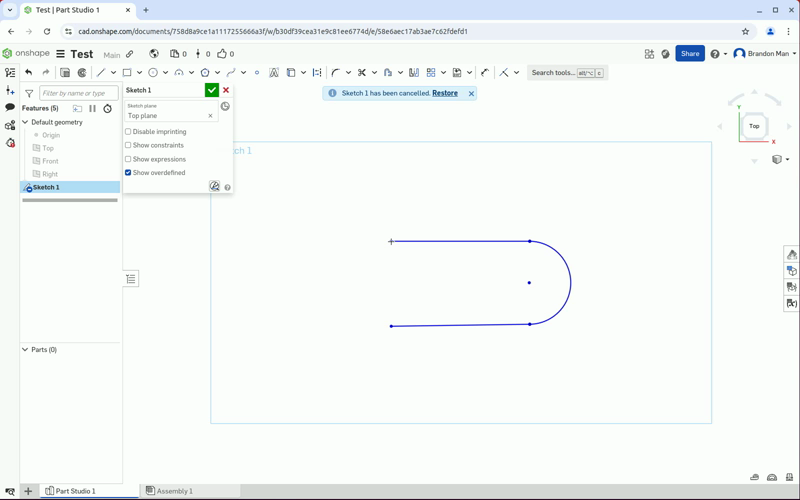
mouse_move(391, 241)
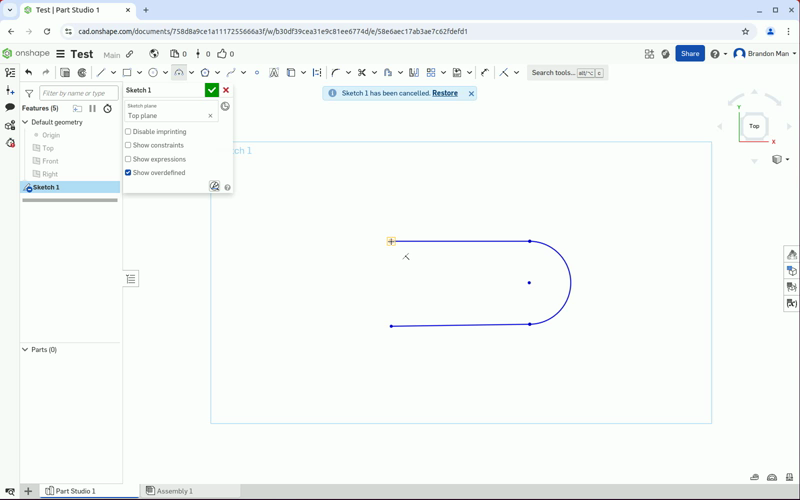
click(391, 241)
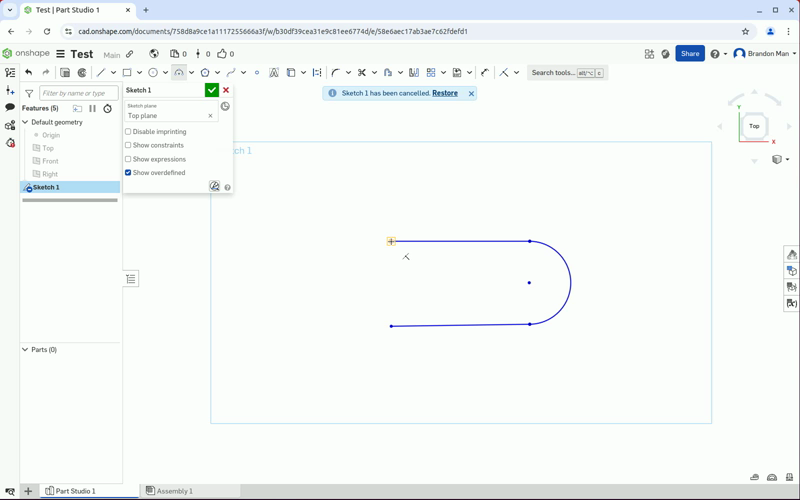
mouse_move(391, 326)
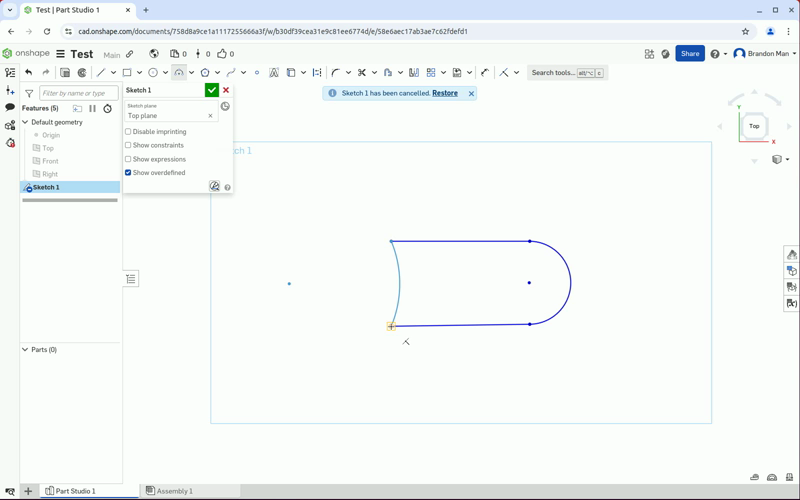
click(391, 326)
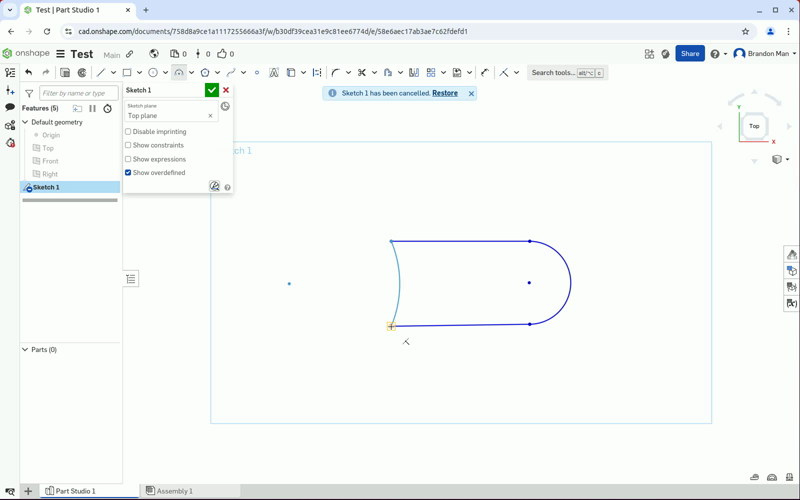
key_down(shift)
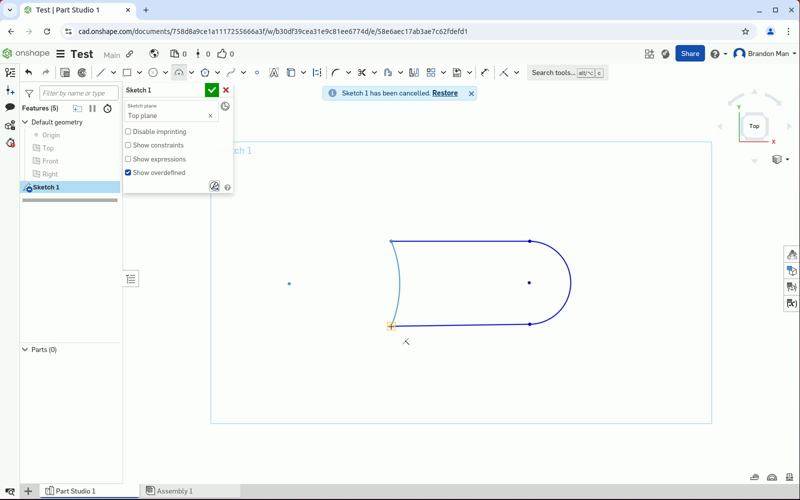
mouse_move(433, 283)
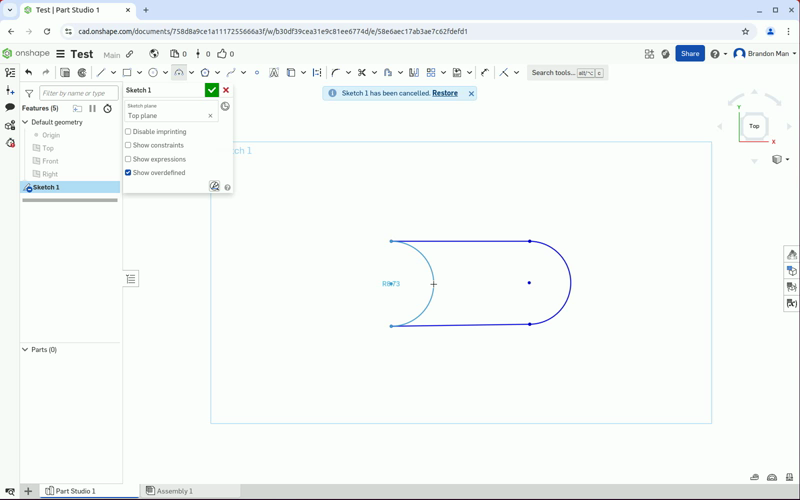
click(433, 283)
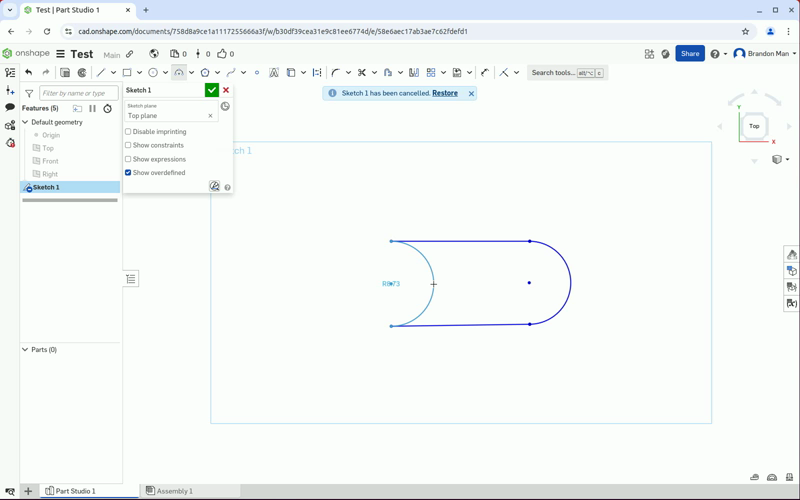
key_up(shift)
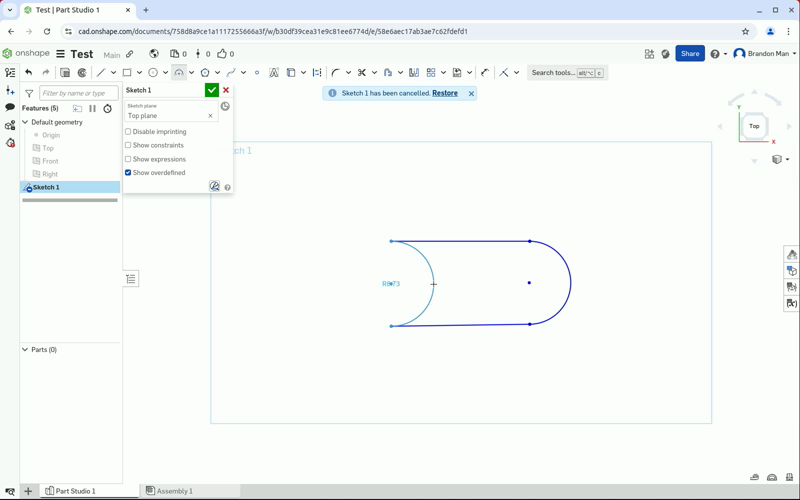
key(esc)
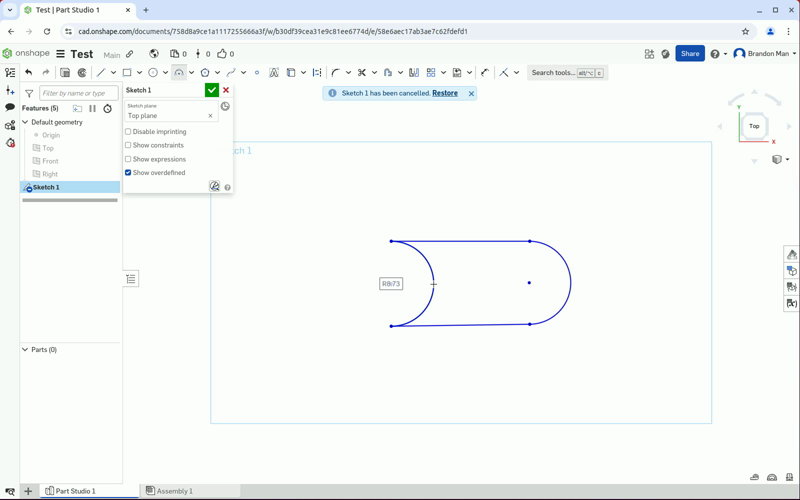
key(c)
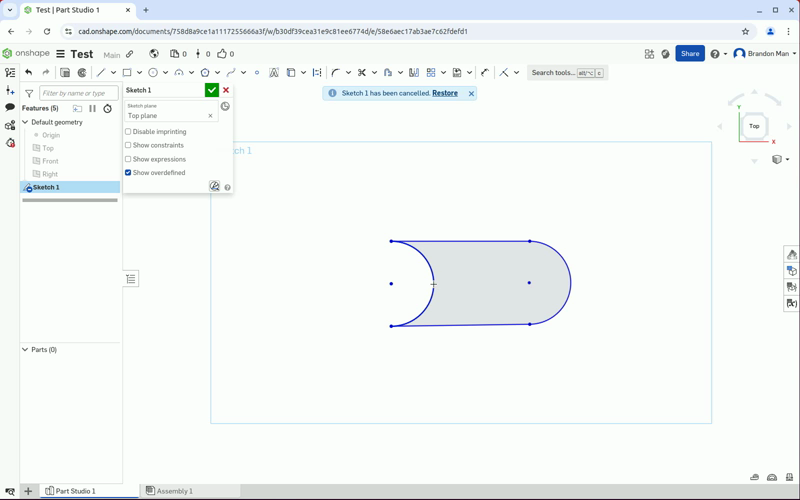
key_down(shift)
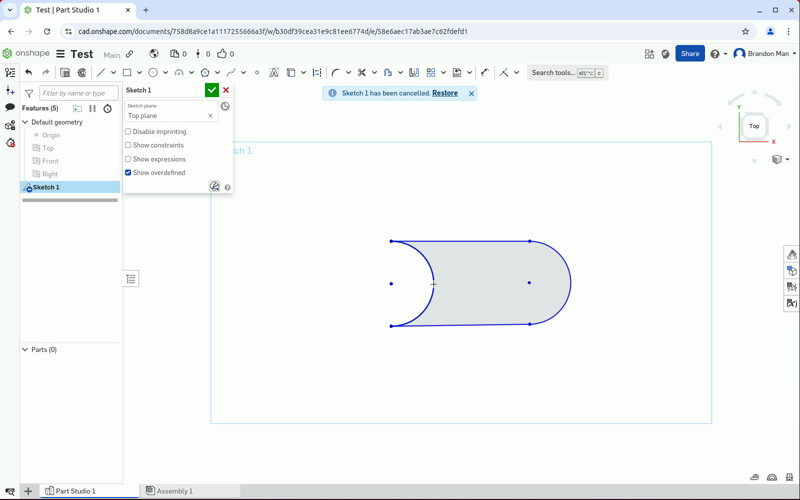
mouse_move(529, 282)
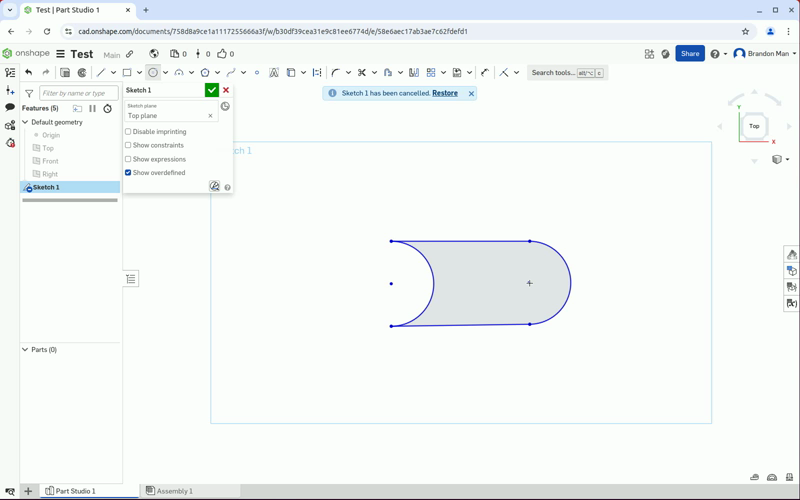
scroll(6)
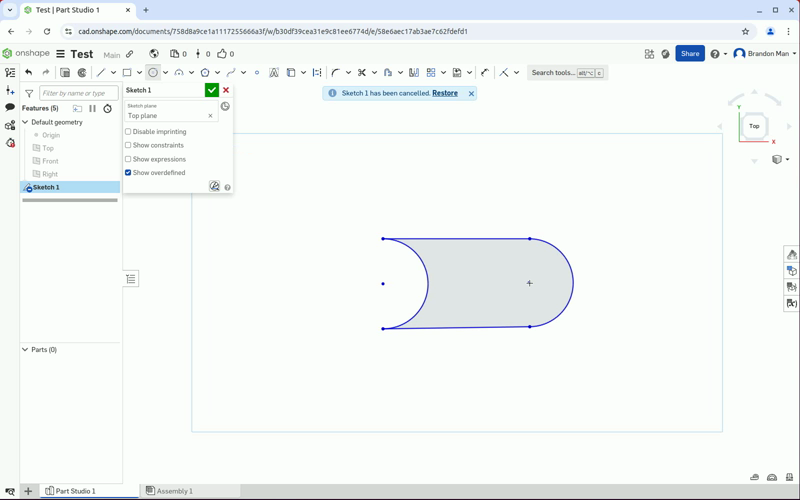
scroll(6)
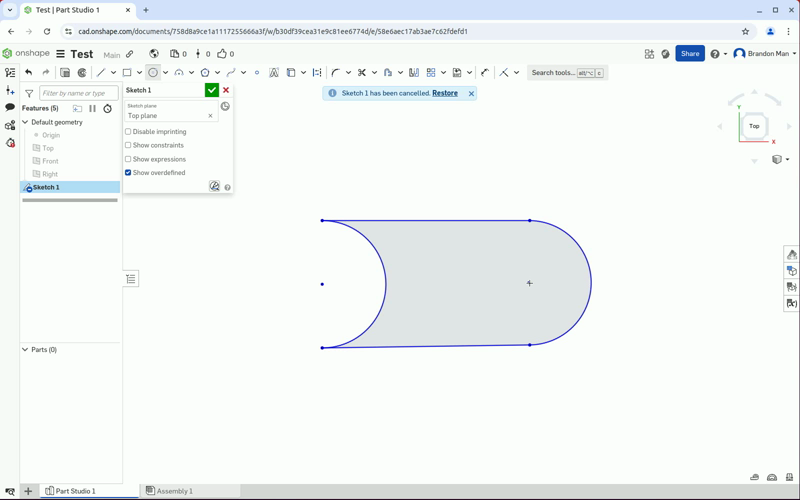
scroll(6)
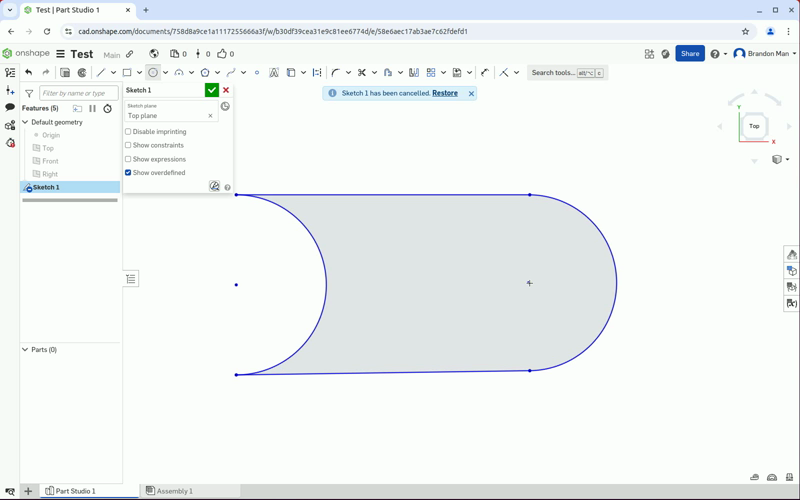
scroll(6)
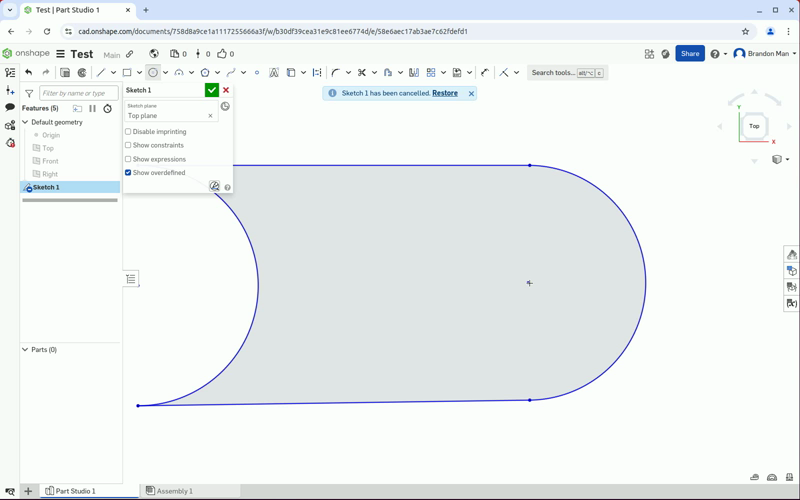
scroll(6)
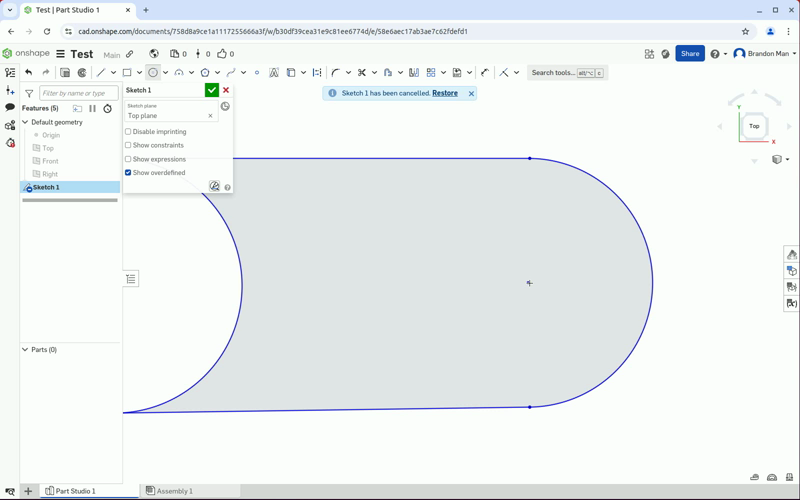
scroll(6)
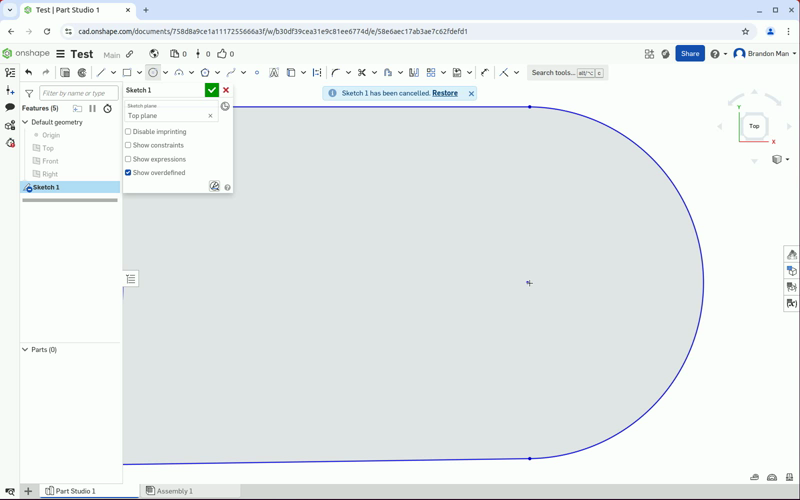
scroll(6)
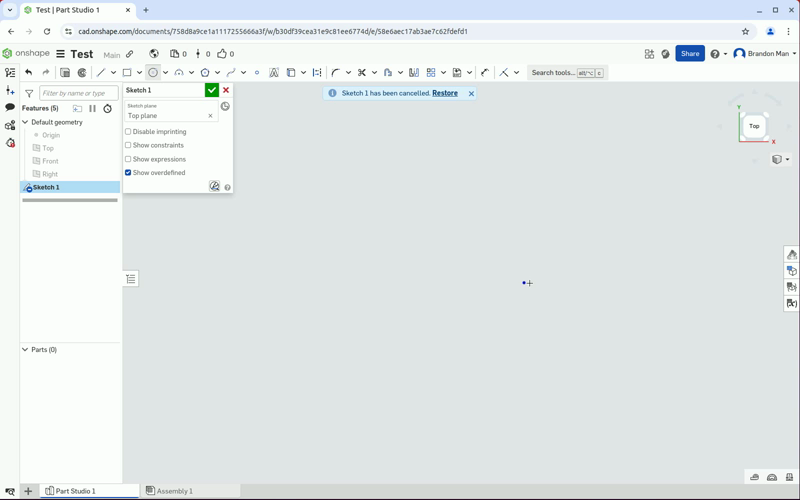
click(529, 282)
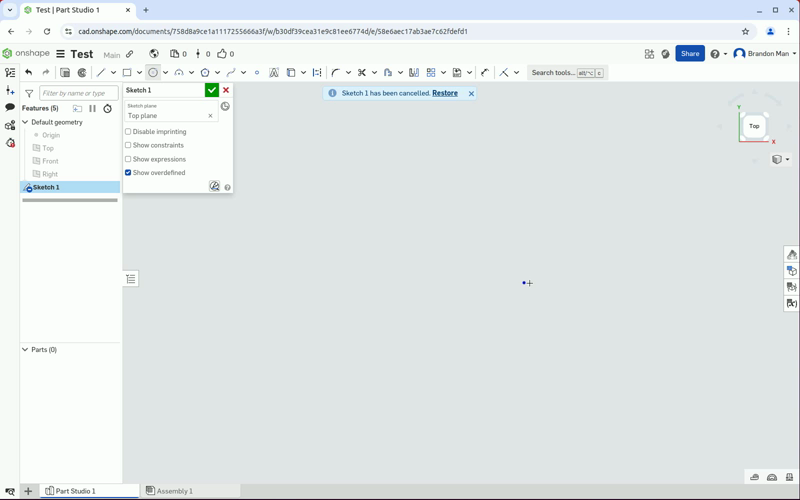
scroll(-6)
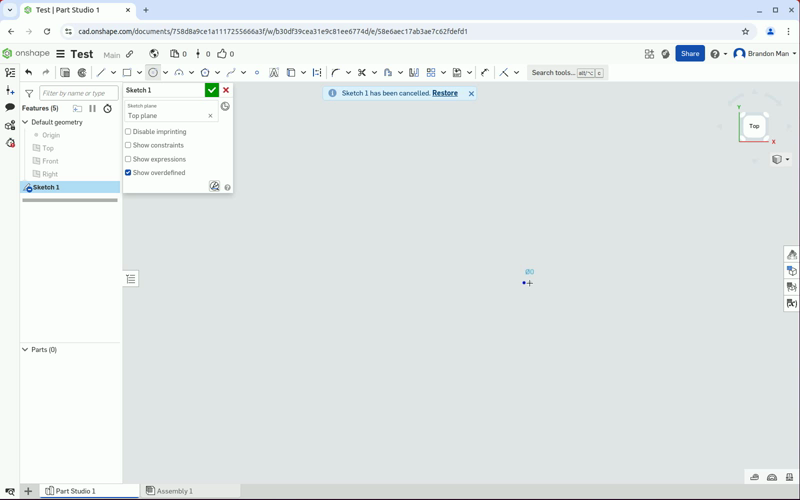
scroll(-6)
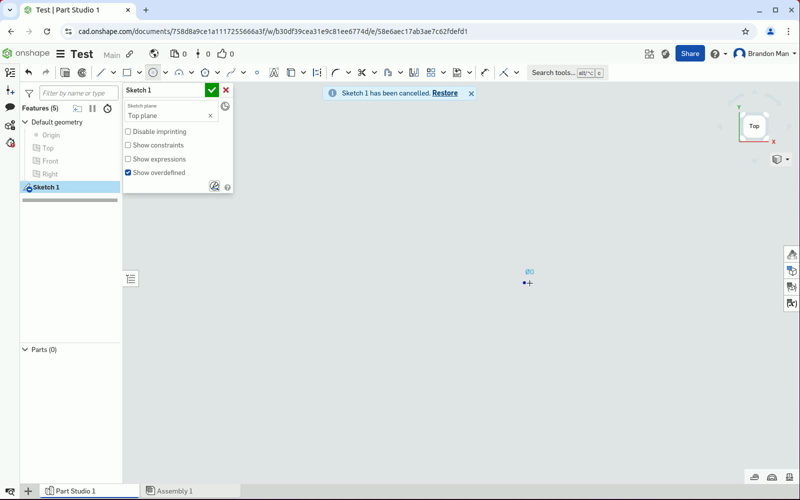
scroll(-6)
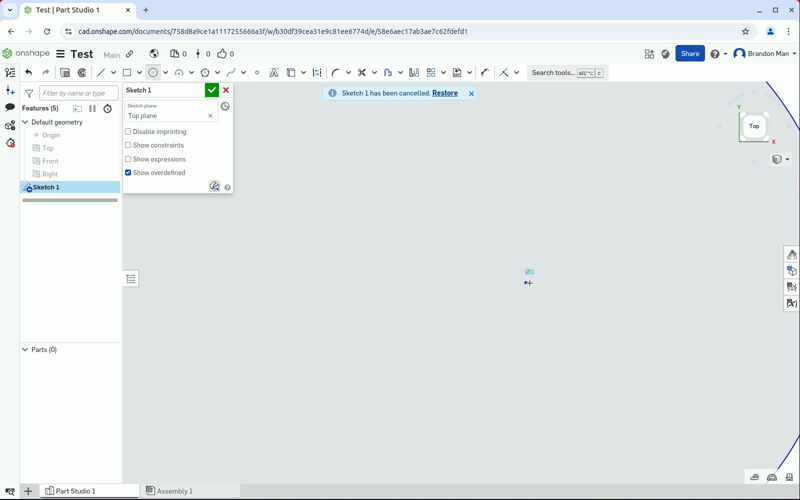
scroll(-6)
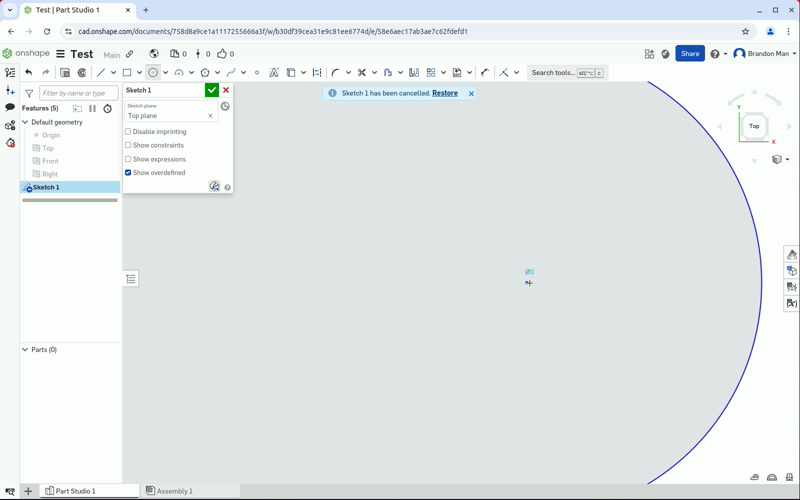
scroll(-6)
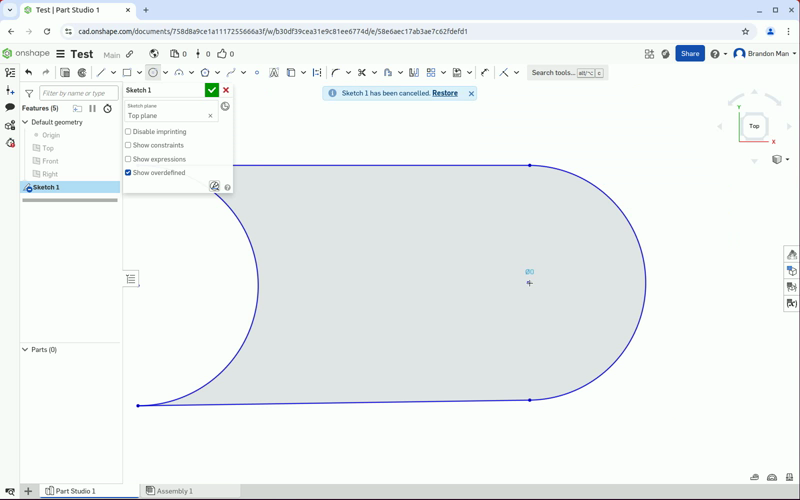
scroll(-6)
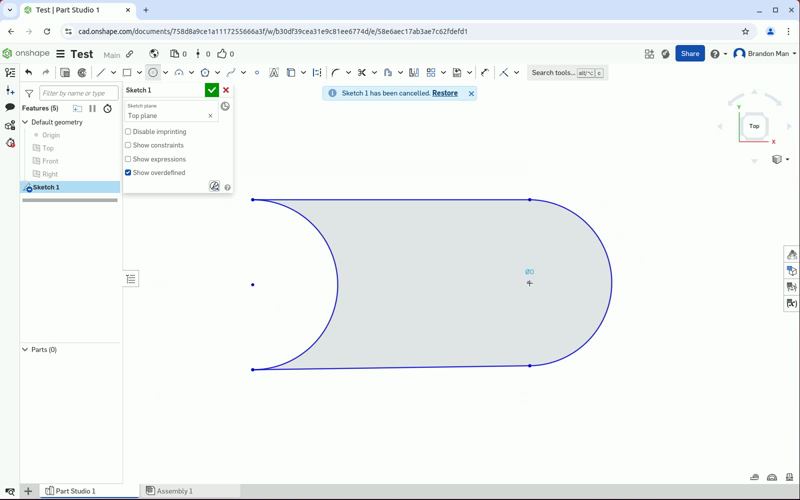
scroll(-6)
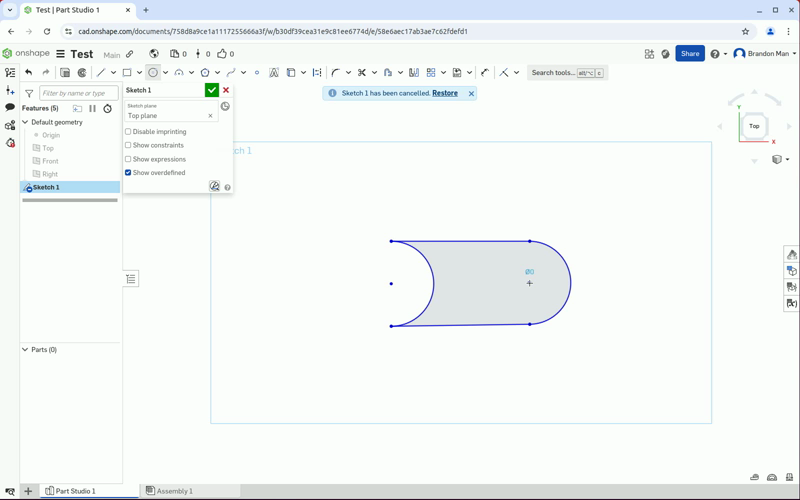
key_up(shift)
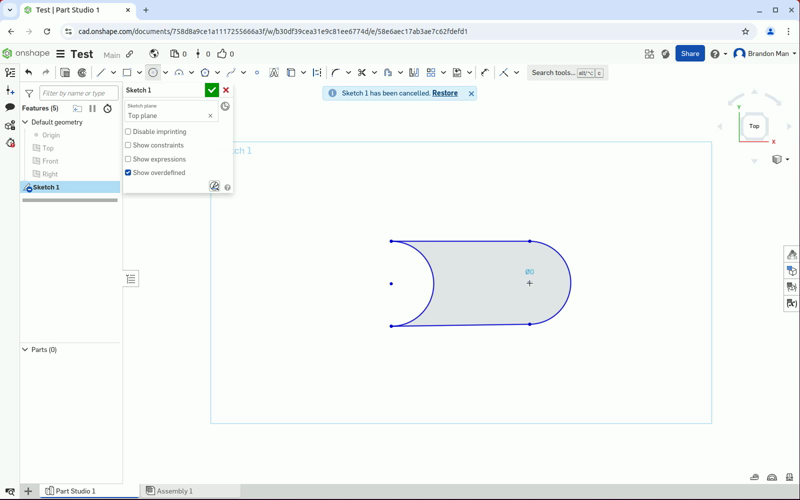
mouse_move(554, 282)
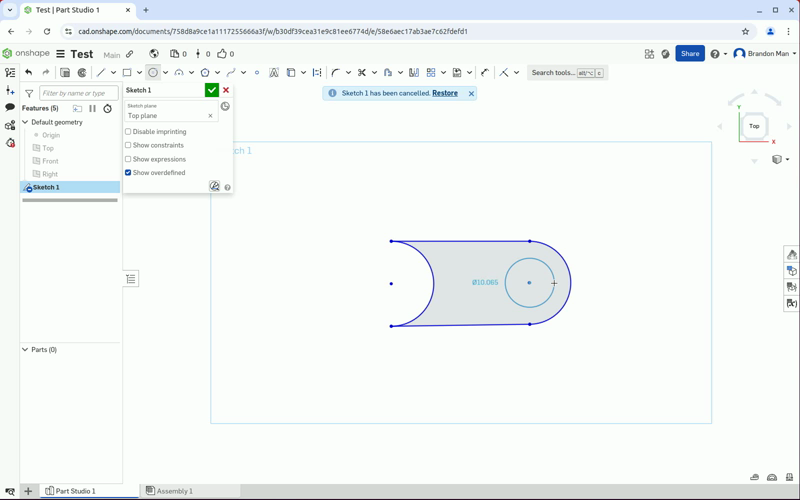
click(554, 282)
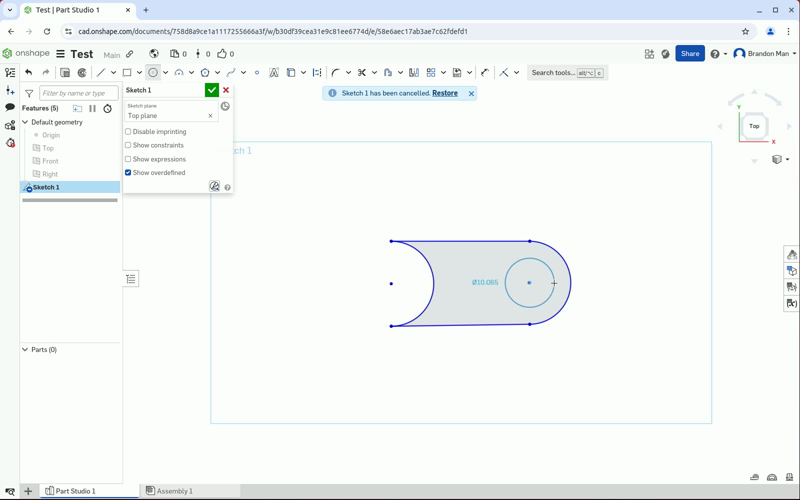
key(esc)
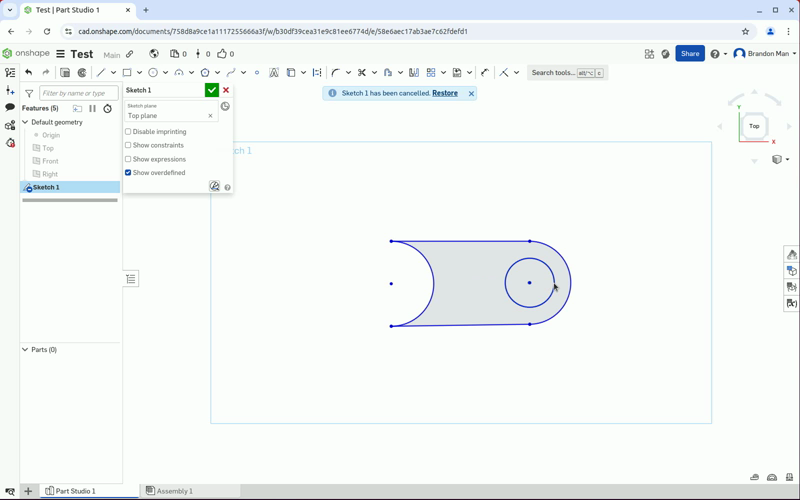
mouse_move(511, 313)
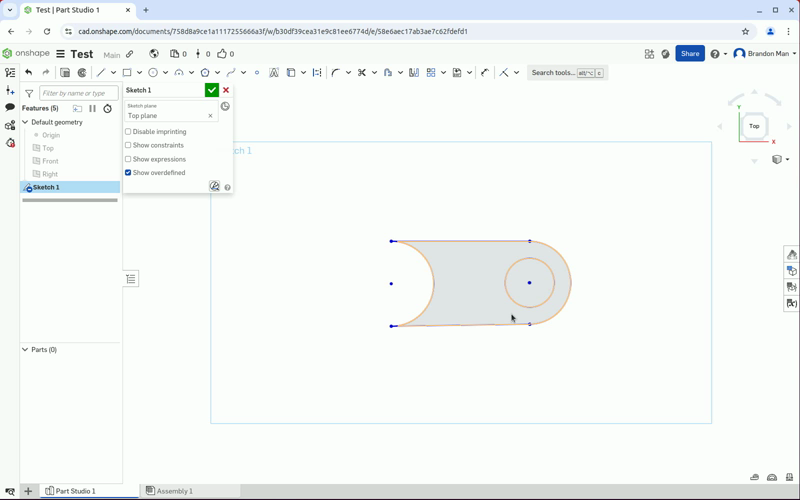
click(511, 313)
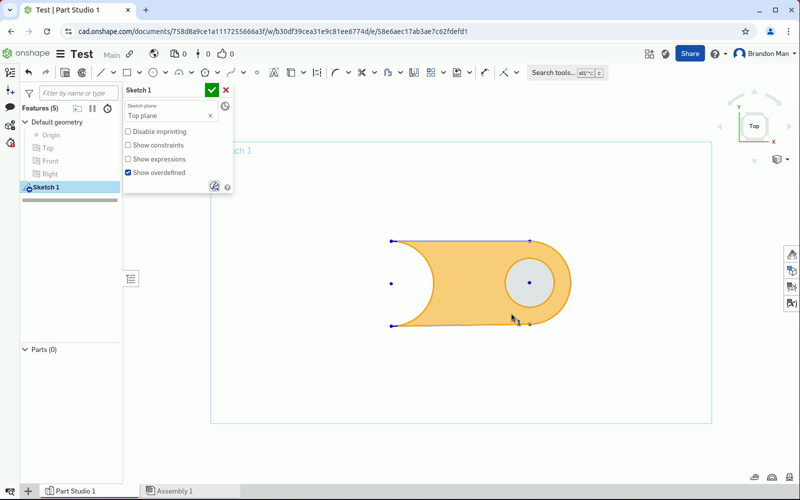
mouse_move(73, 352)
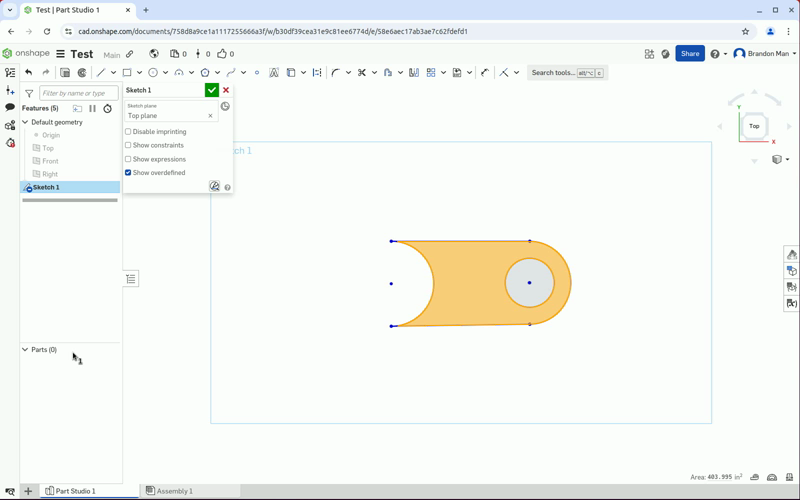
key(shift+y)
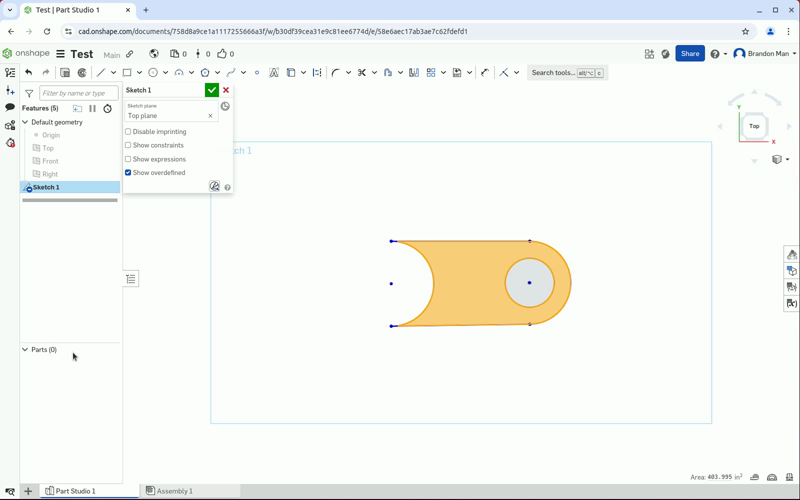
key(shift+e)
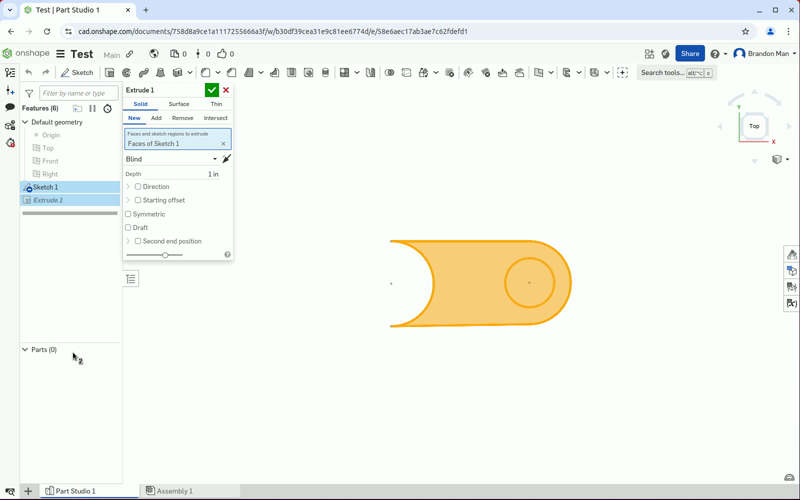
mouse_move(143, 106)
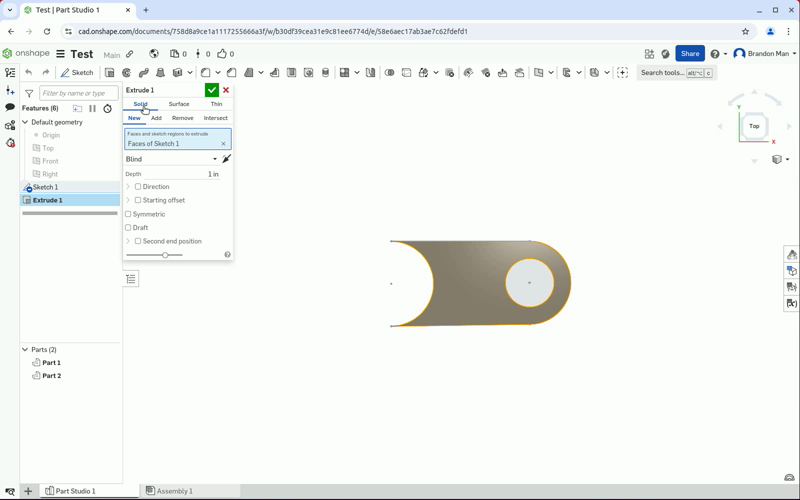
click(143, 106)
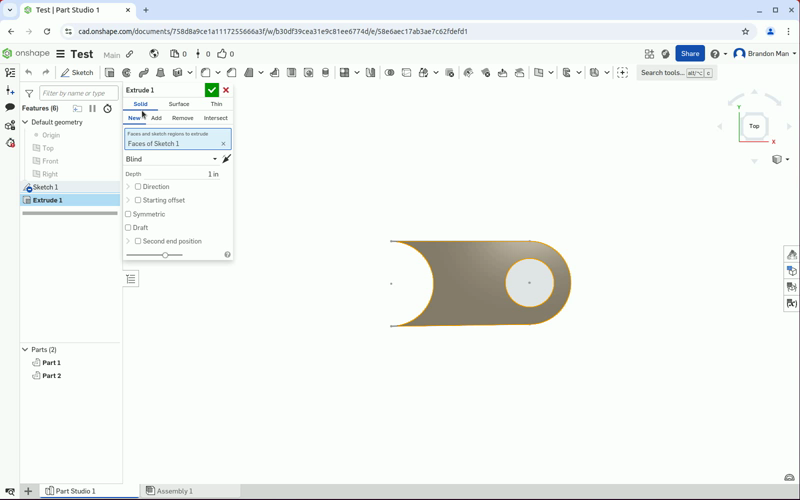
mouse_move(137, 120)
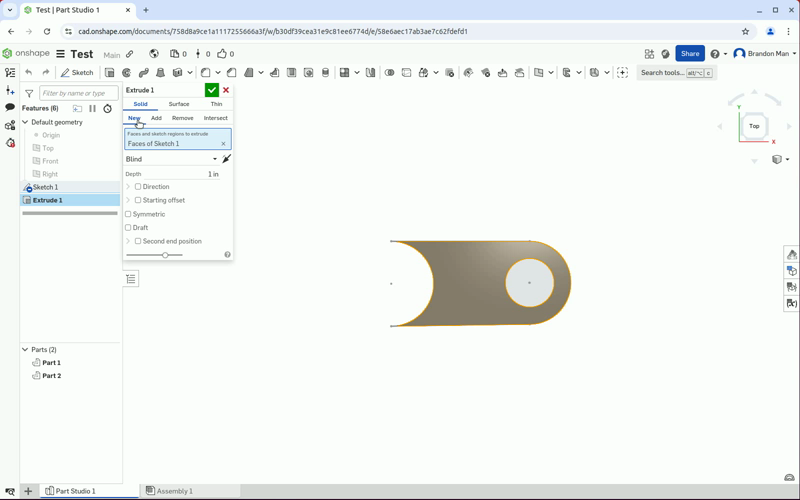
click(137, 120)
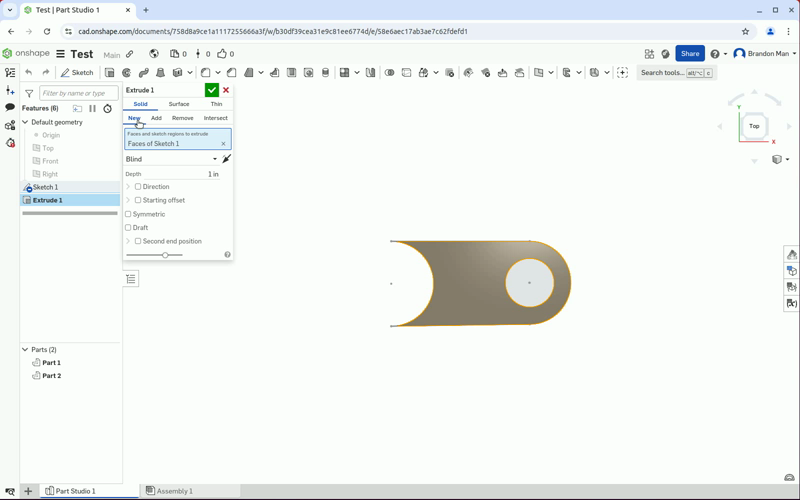
key(tab, 4)
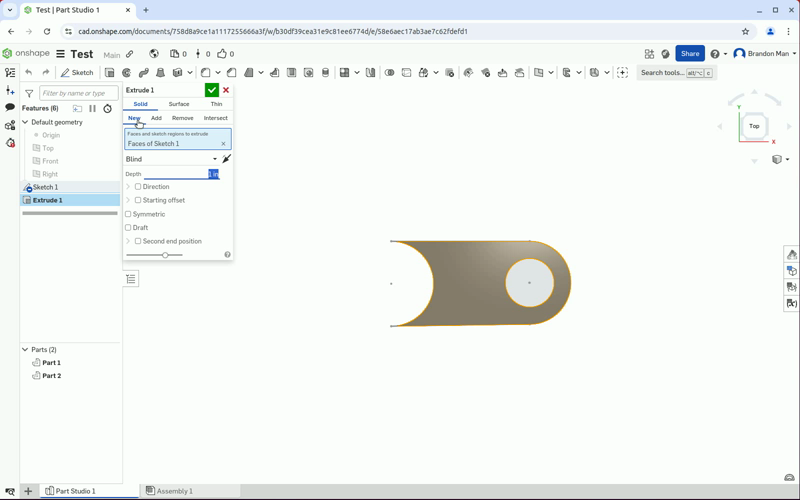
text(7.703)
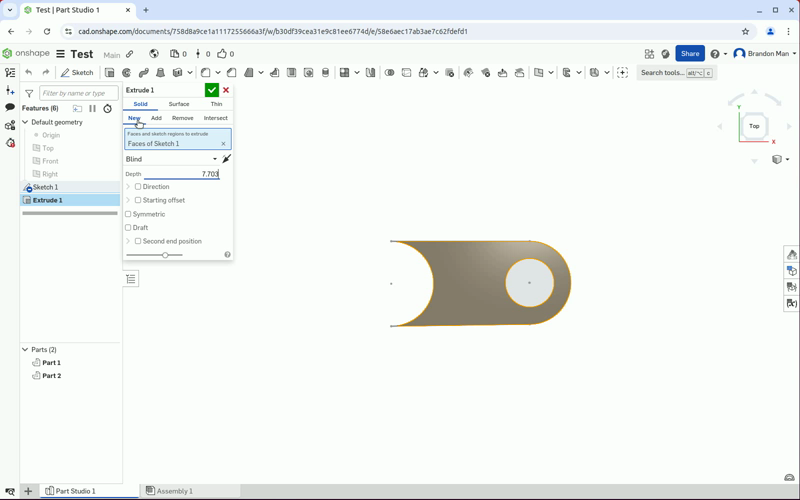
key(enter)
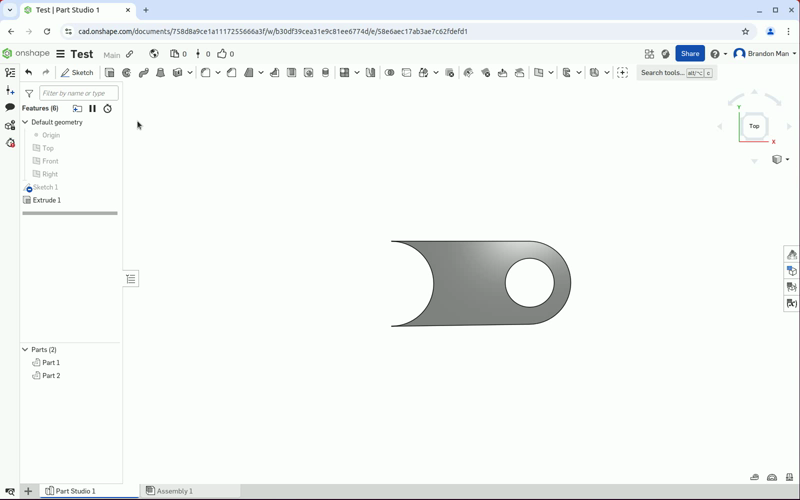
key(shift+h)
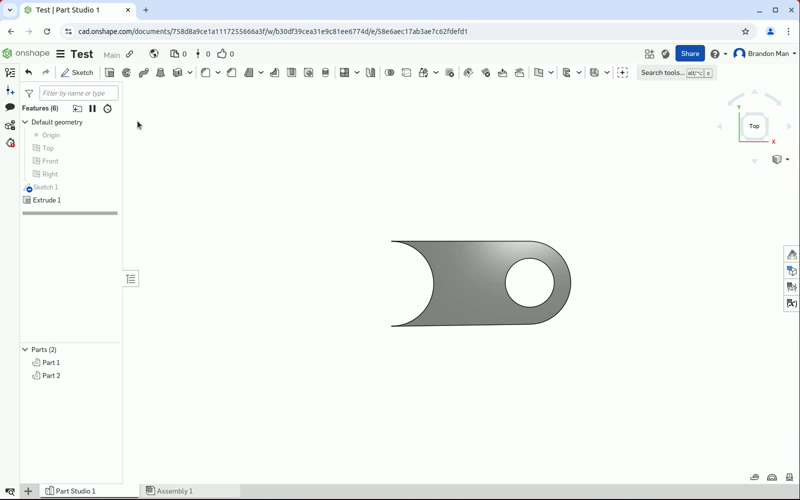
key(shift+h)
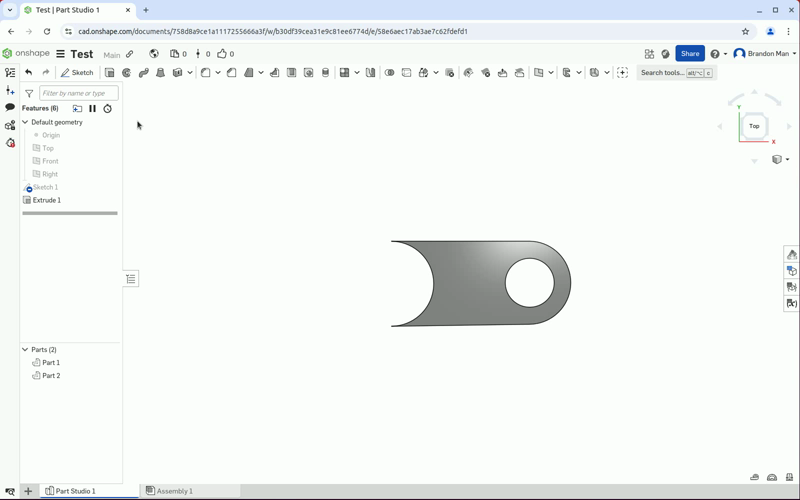
mouse_move(73, 189)
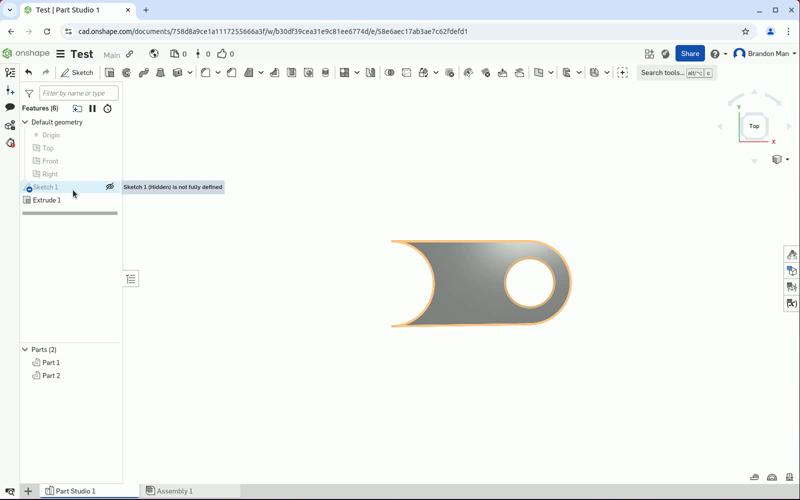
click(73, 189)
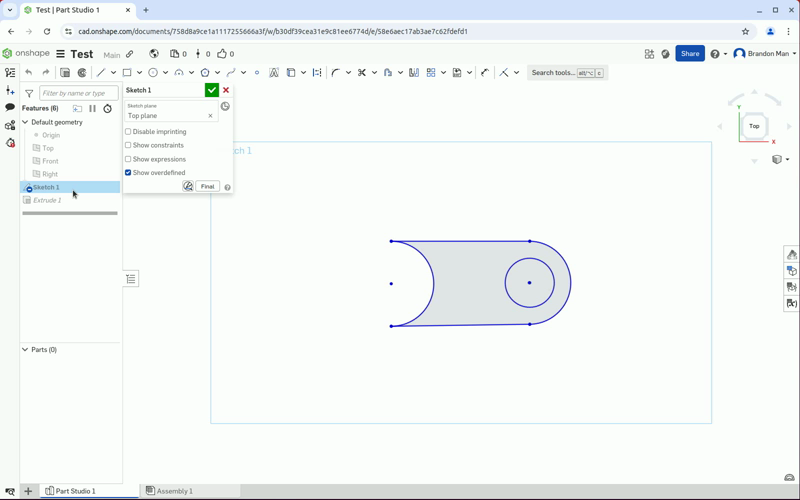
mouse_move(229, 92)
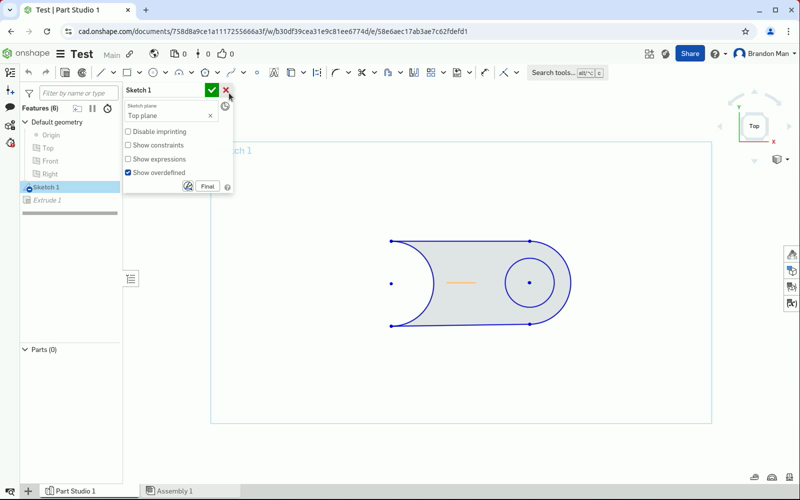
click(229, 92)
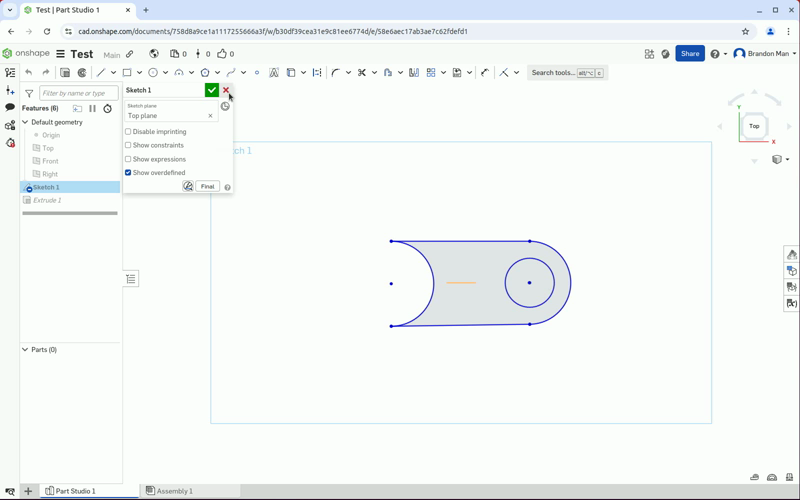
key(shift+s)
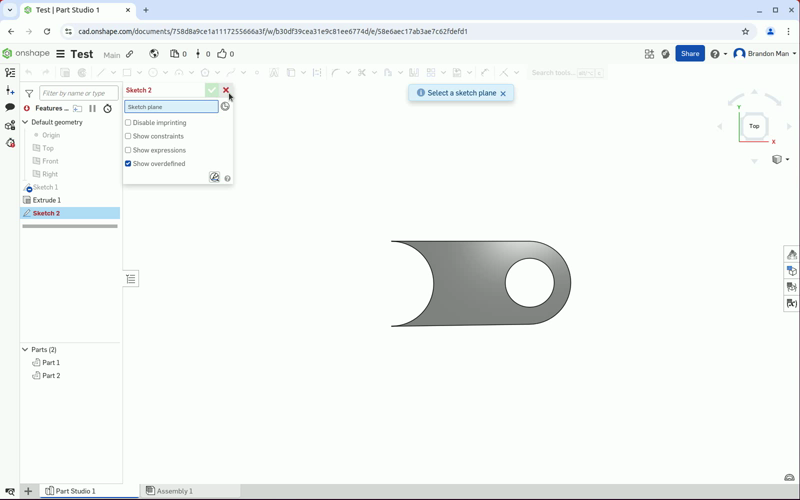
mouse_move(73, 150)
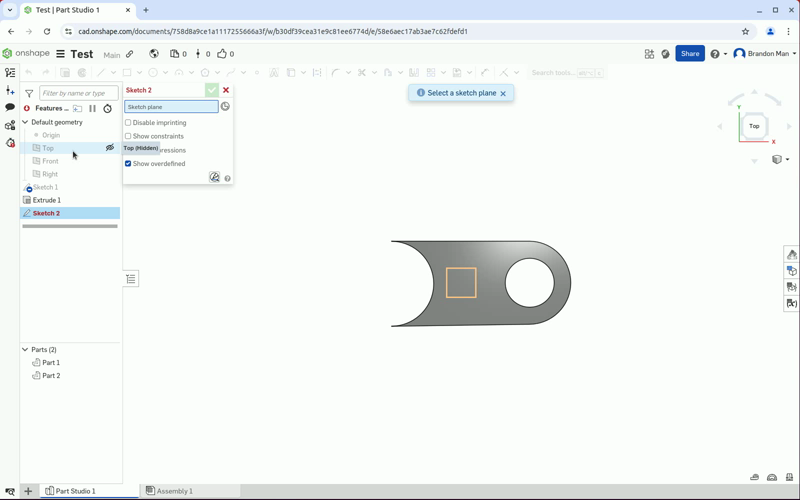
click(73, 150)
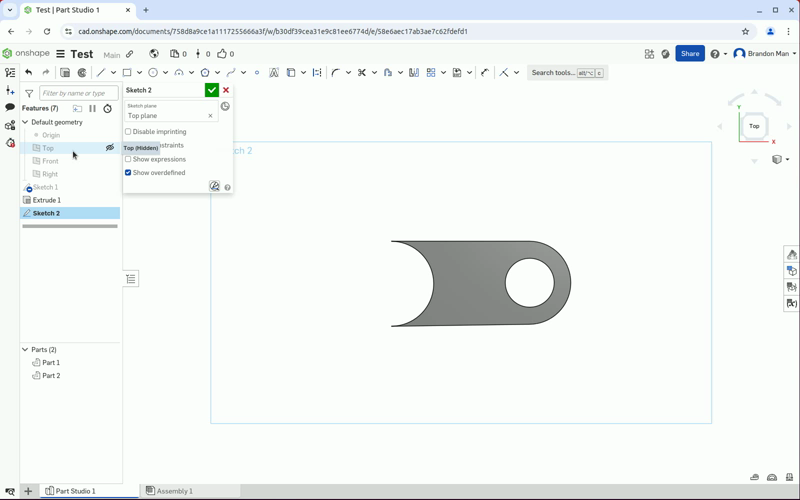
mouse_move(73, 352)
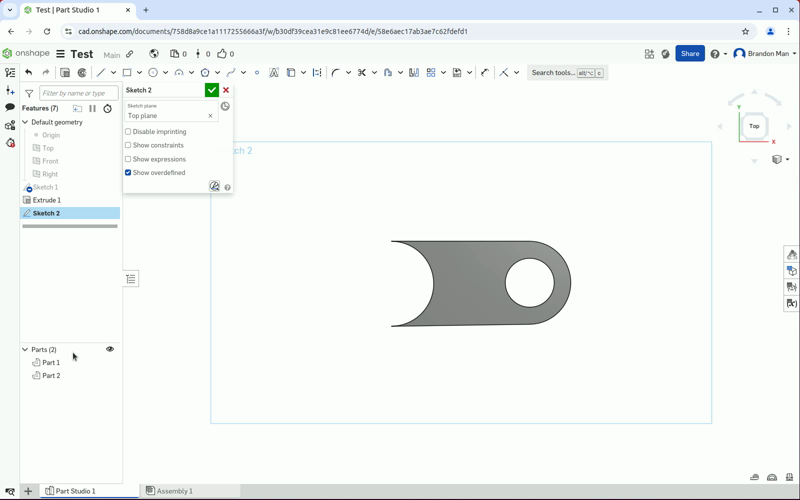
key(y)
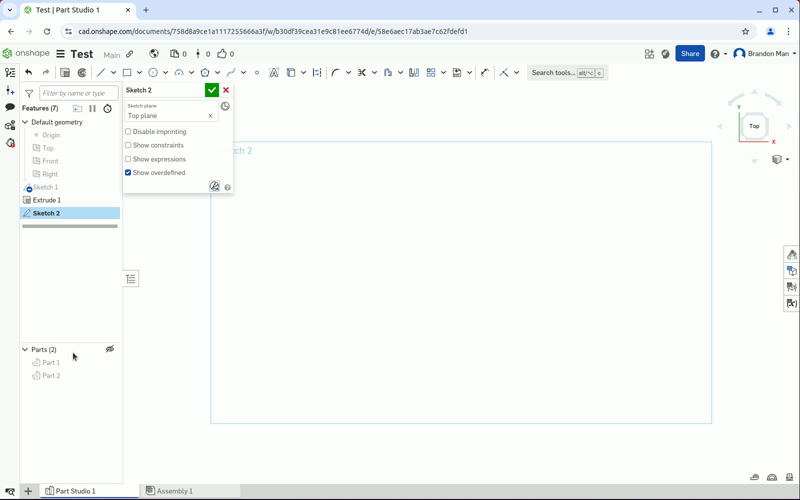
key(c)
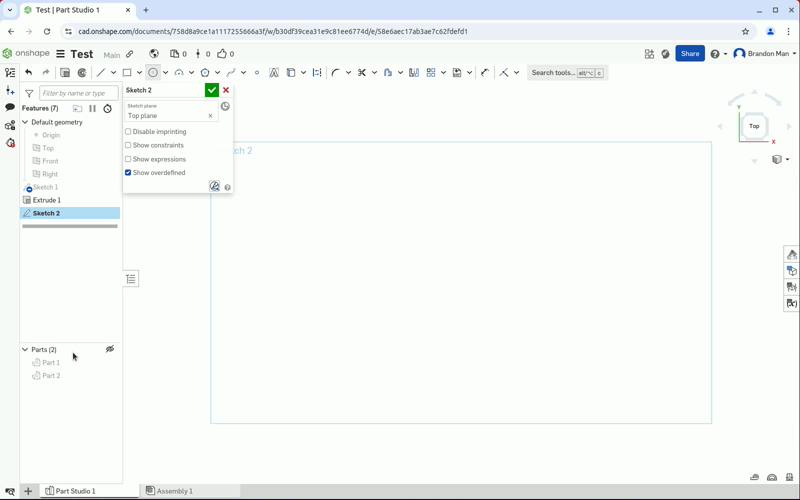
key_down(shift)
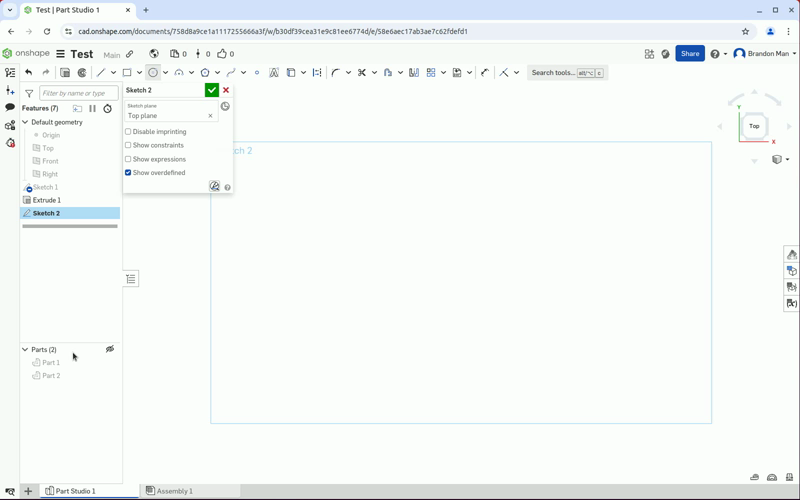
mouse_move(392, 282)
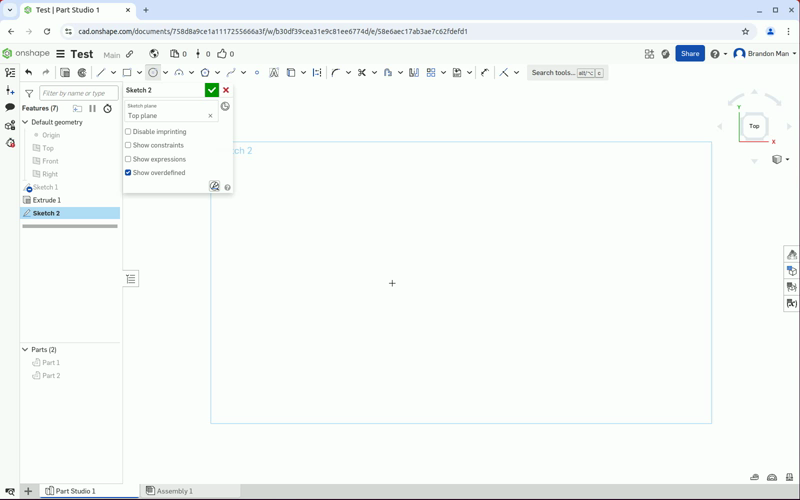
click(392, 282)
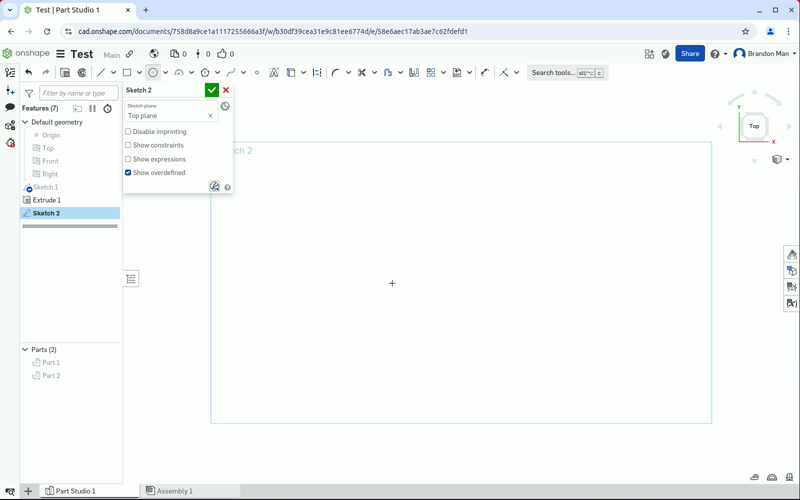
key_up(shift)
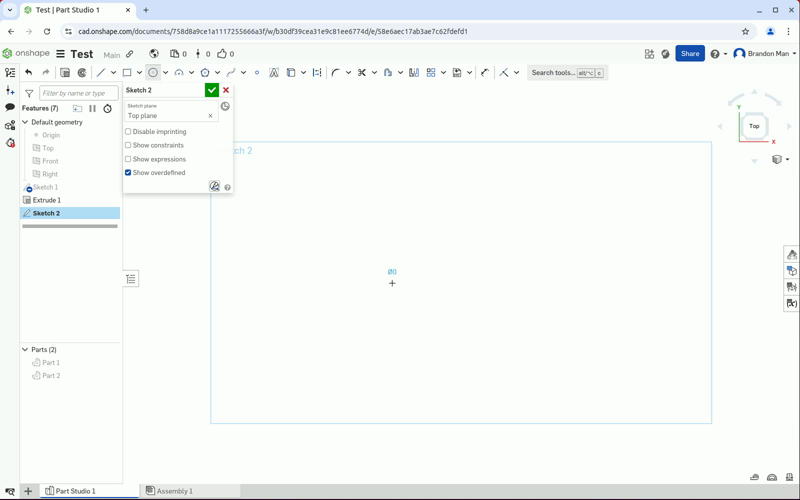
mouse_move(435, 282)
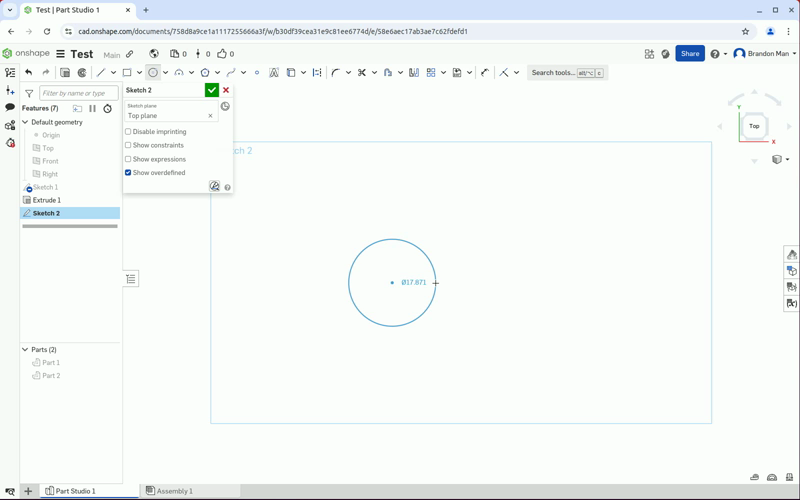
click(435, 282)
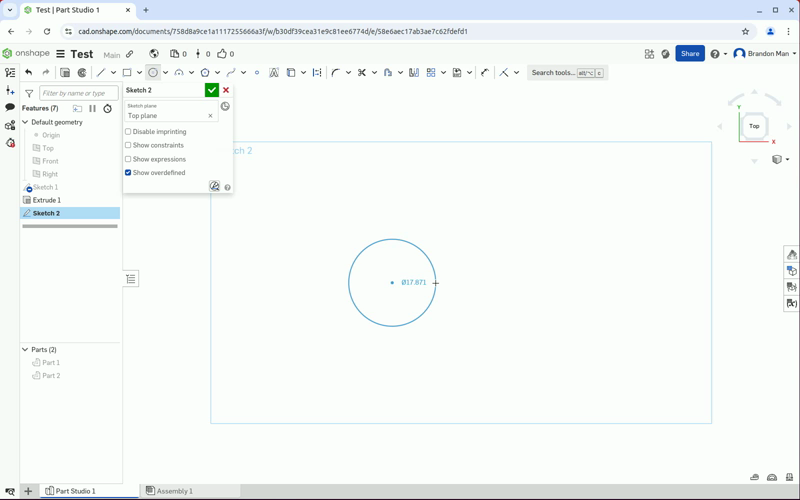
key(esc)
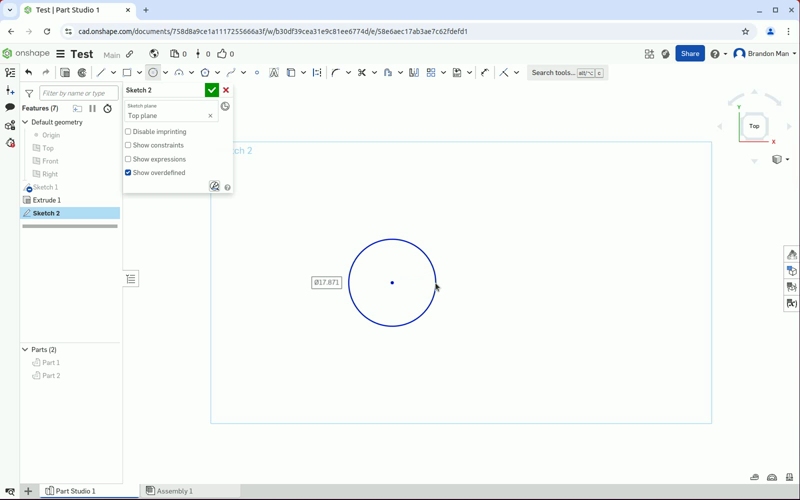
key(c)
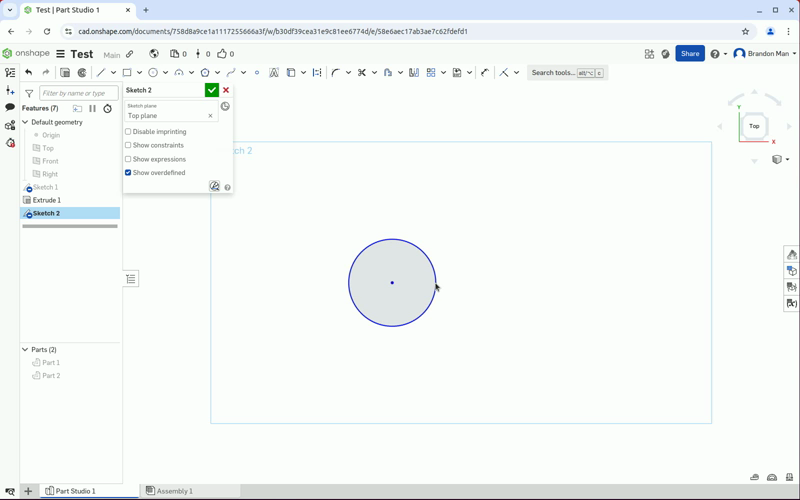
key_down(shift)
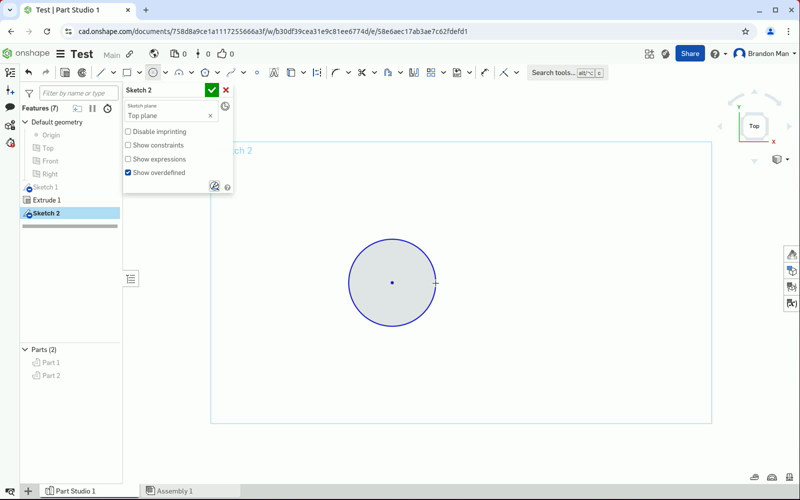
mouse_move(392, 282)
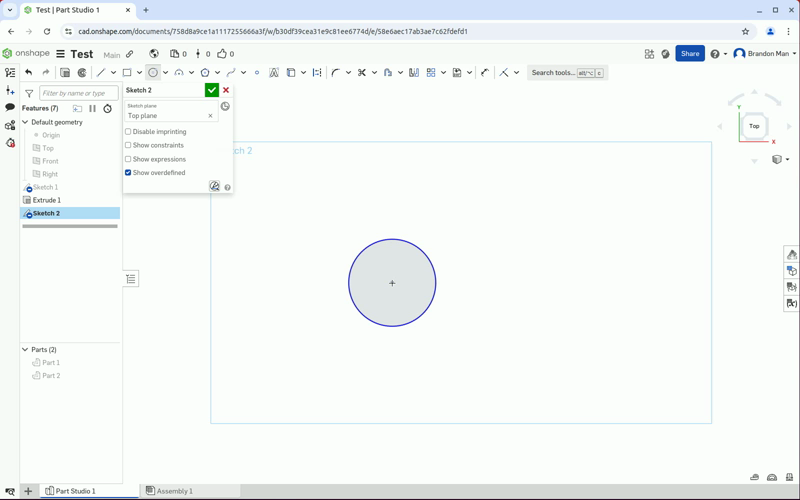
click(392, 282)
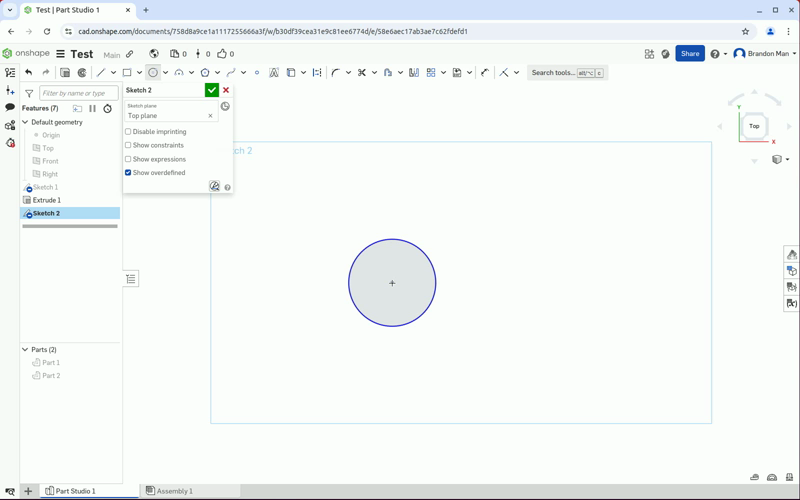
key_up(shift)
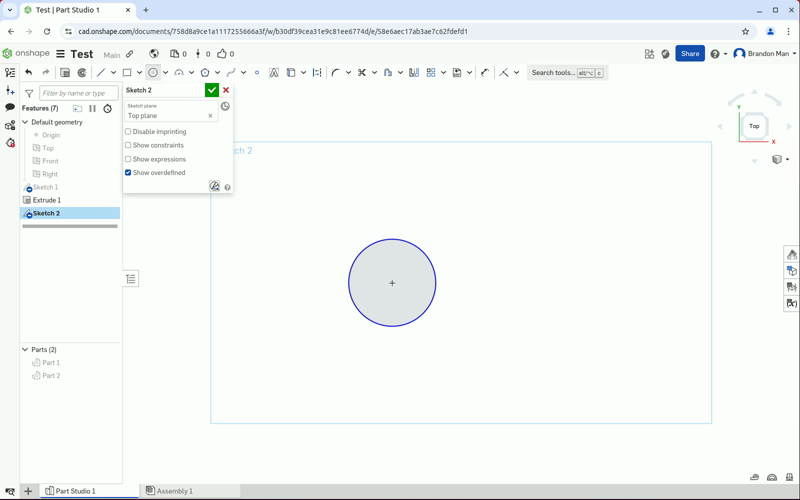
mouse_move(415, 282)
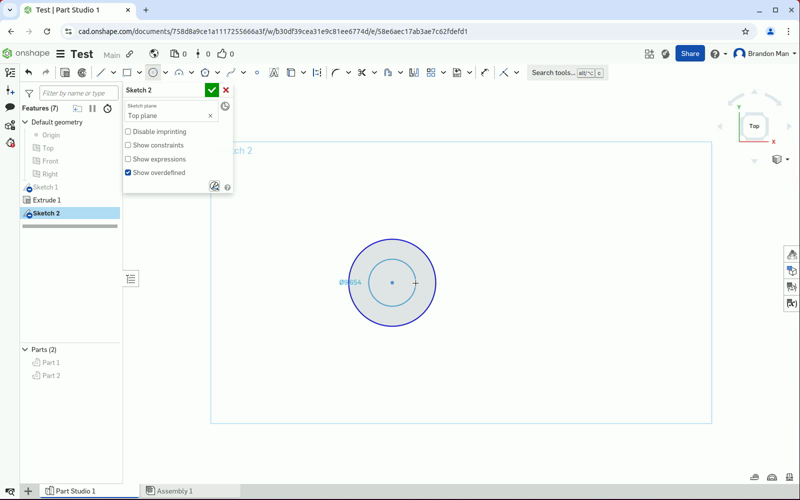
click(415, 282)
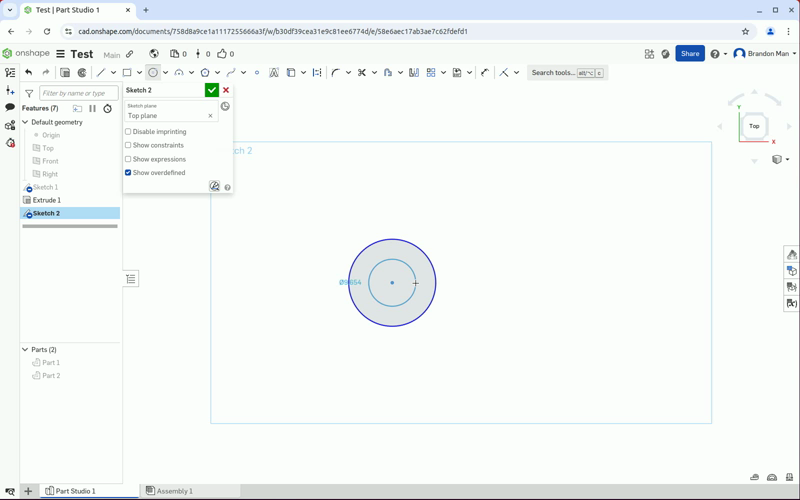
key(esc)
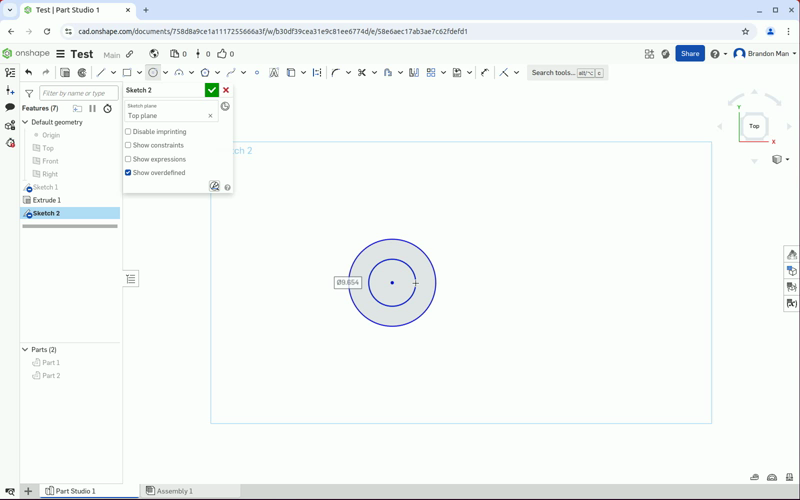
mouse_move(409, 255)
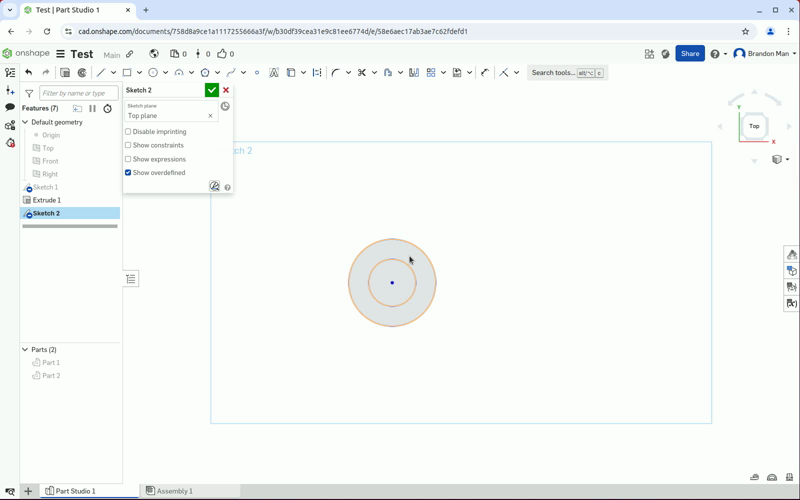
click(409, 255)
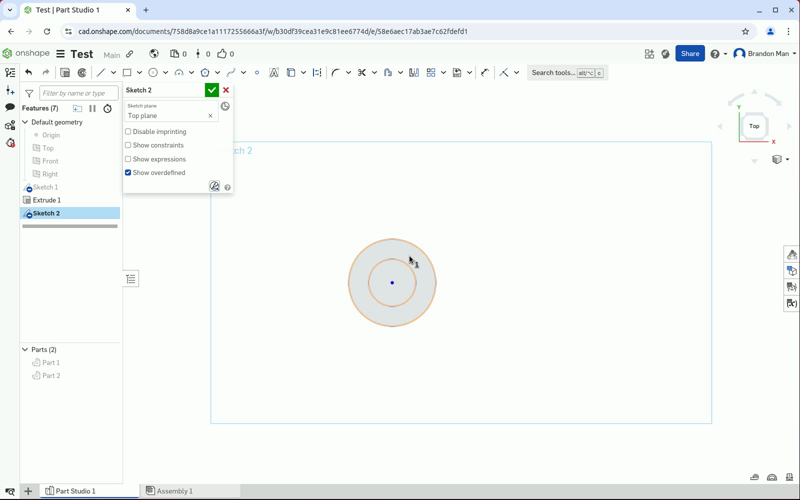
mouse_move(73, 352)
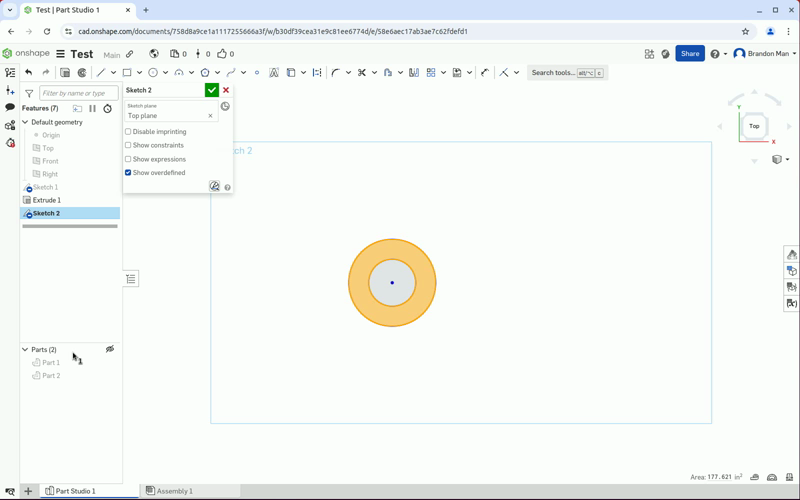
key(shift+y)
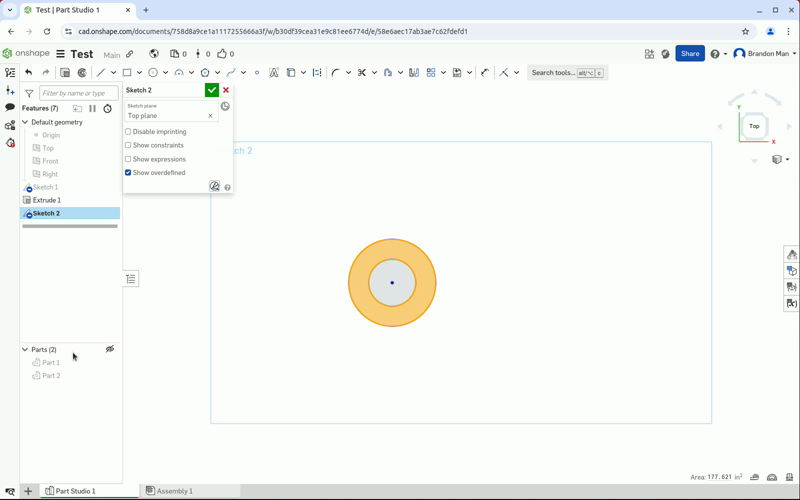
key(shift+e)
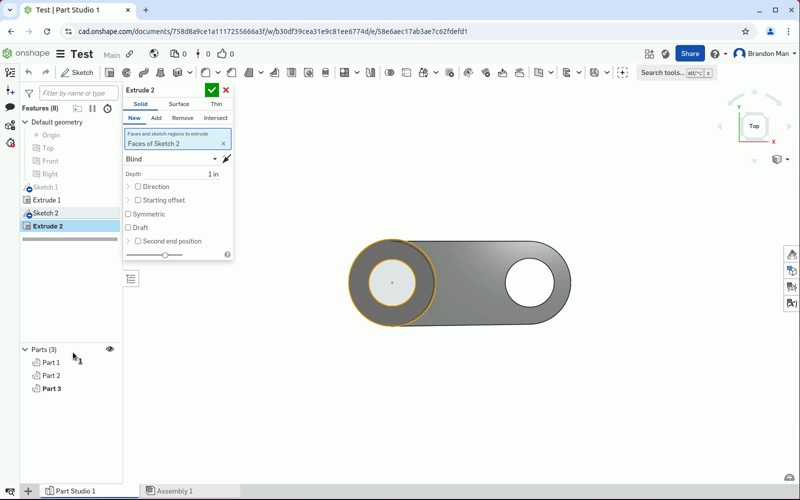
mouse_move(143, 106)
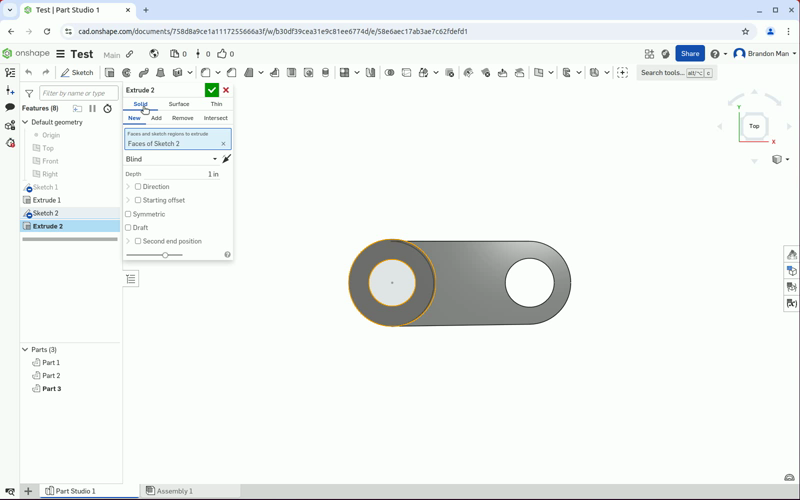
click(143, 106)
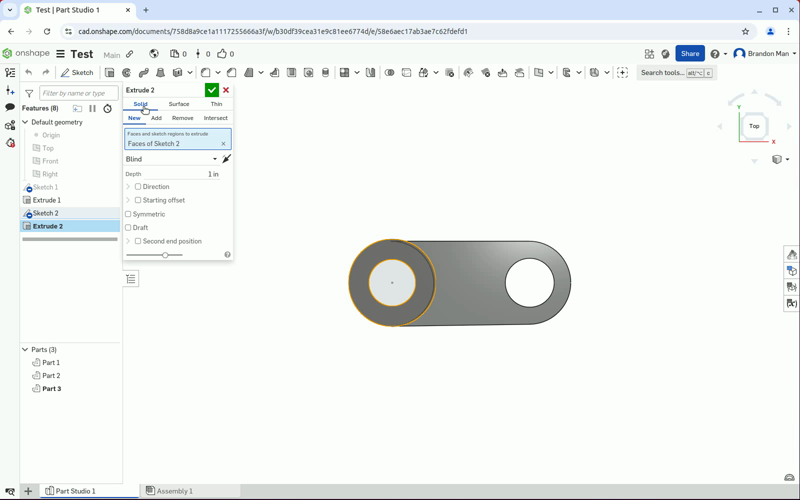
mouse_move(137, 120)
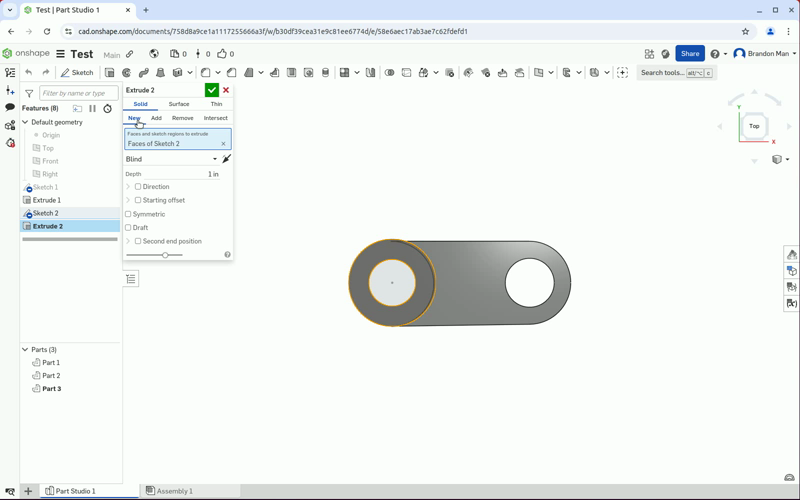
click(137, 120)
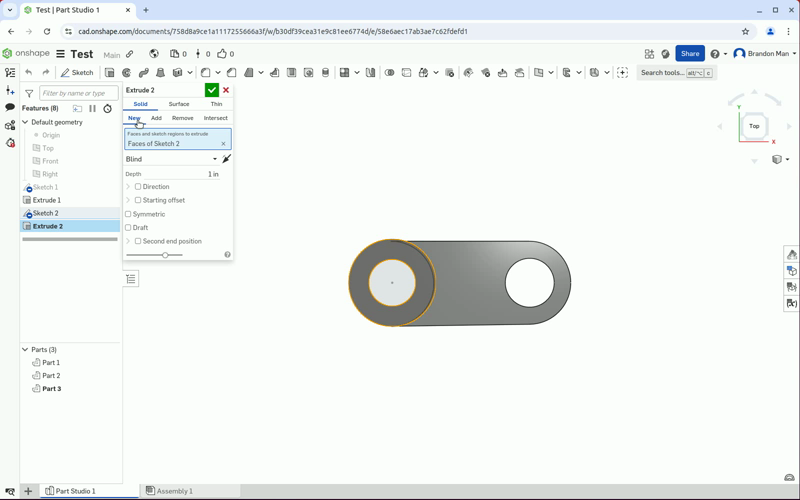
key(tab, 4)
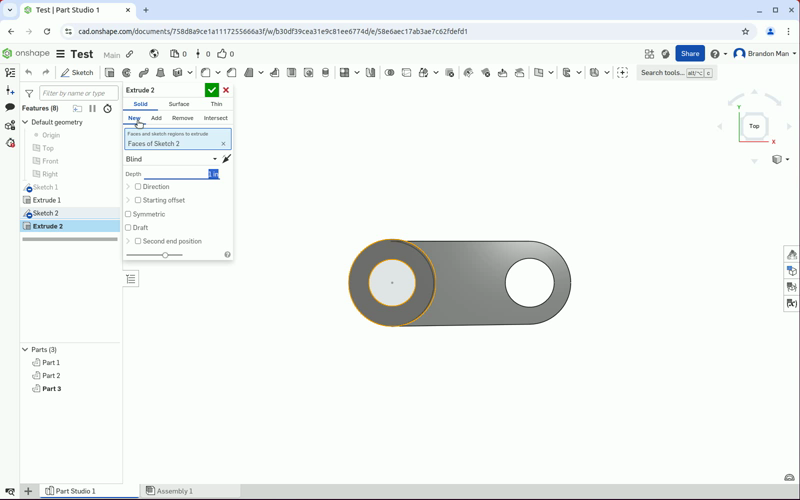
text(15.646)
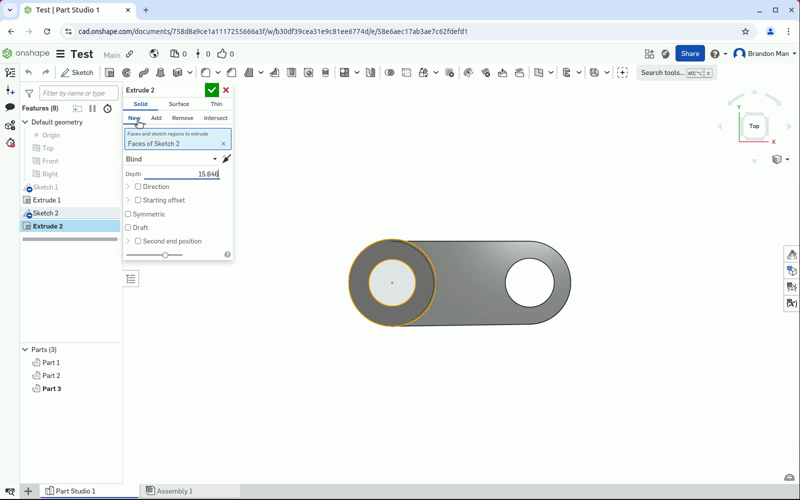
key(enter)
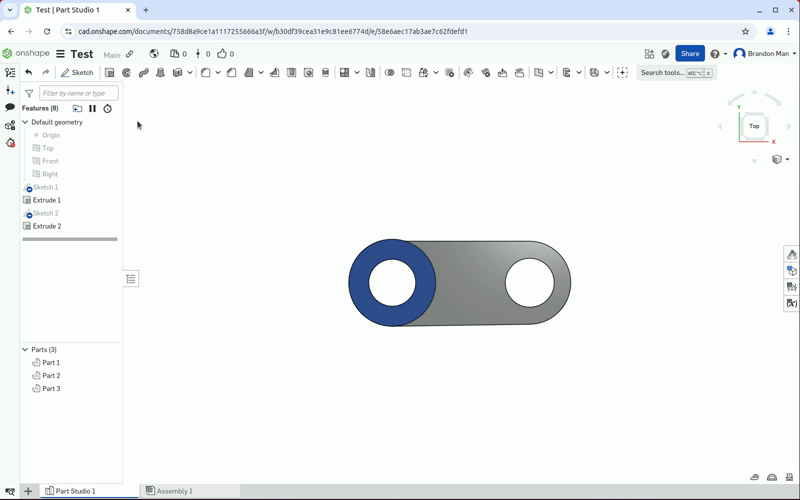
key(shift+h)
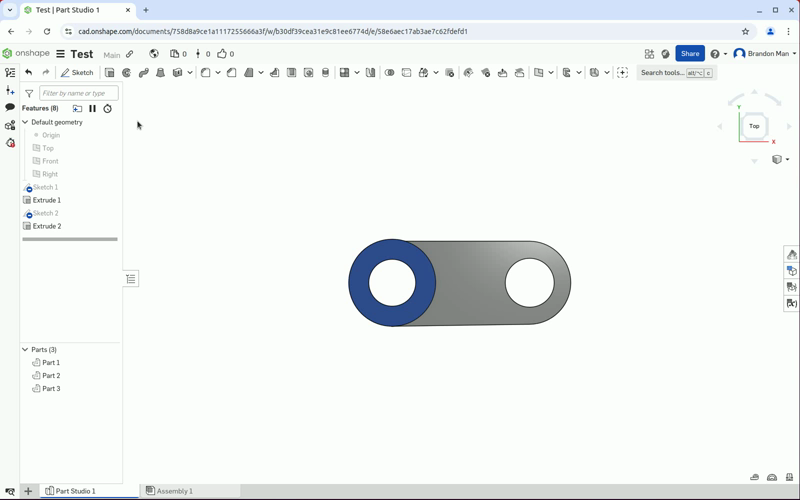
key(shift+h)
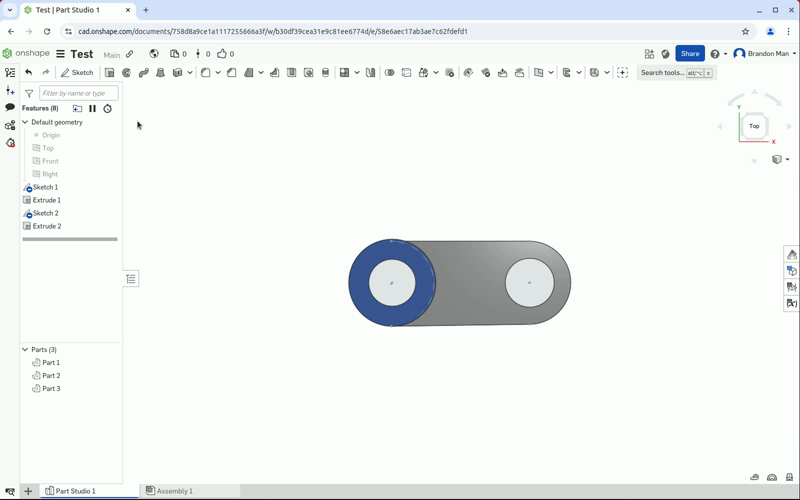
key(shift+7)
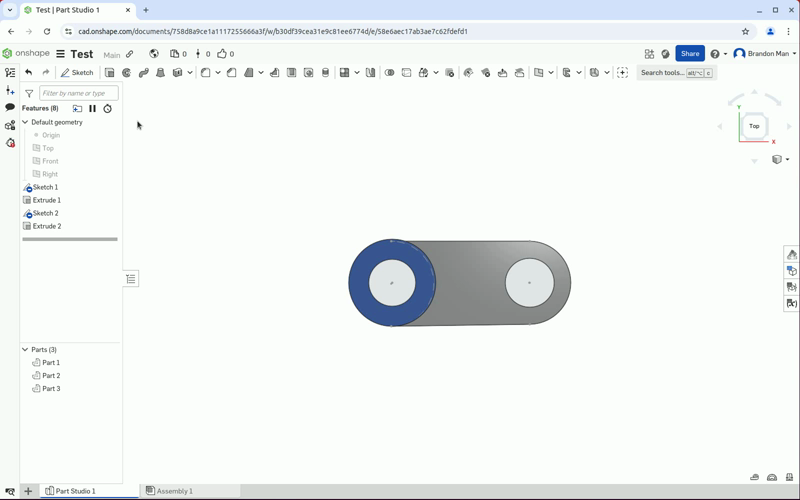
key(up, 3)
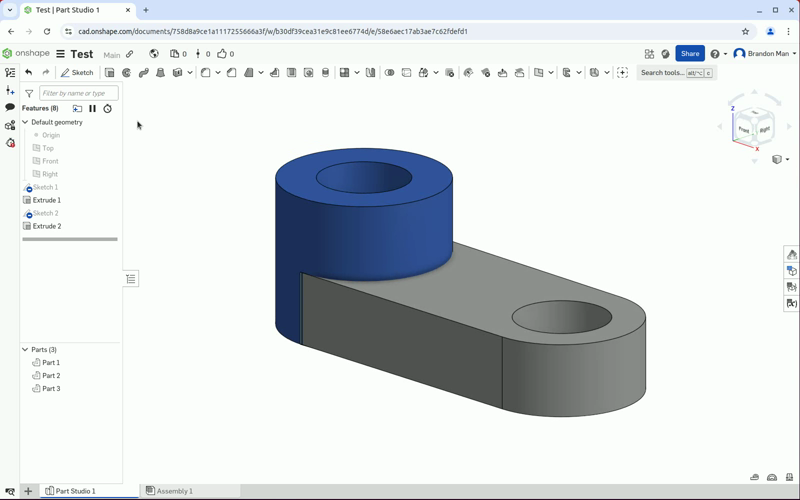
key(left, 3)
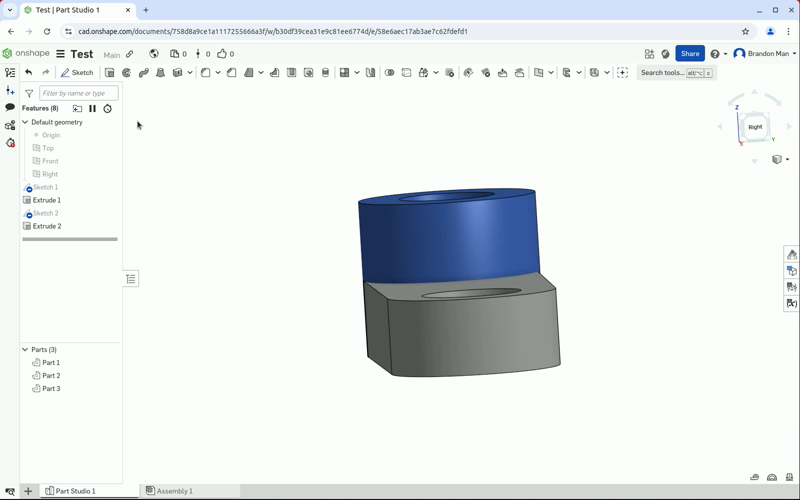
key(right, 3)
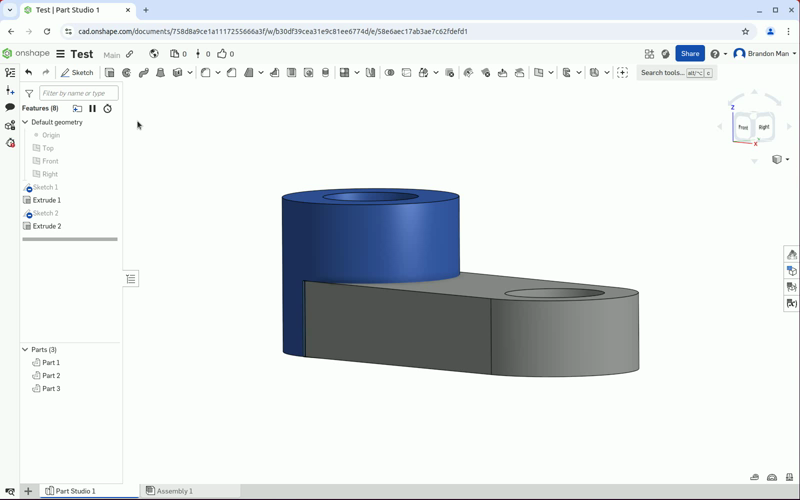
key(down, 3)
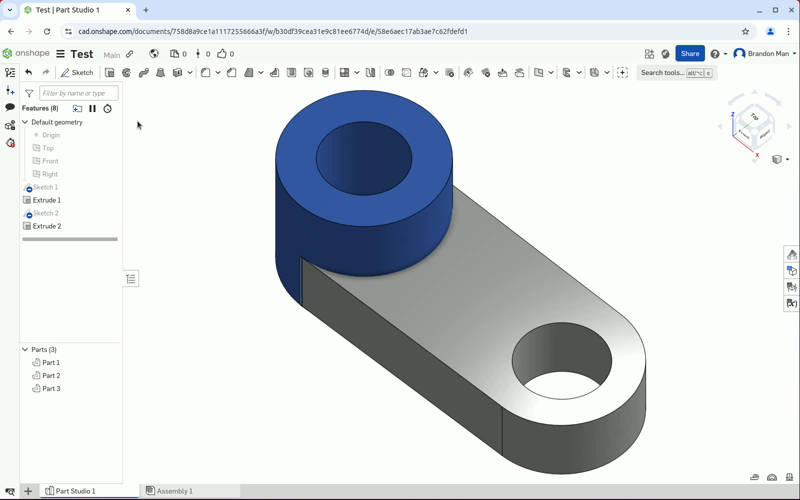
mouse_move(73, 189)
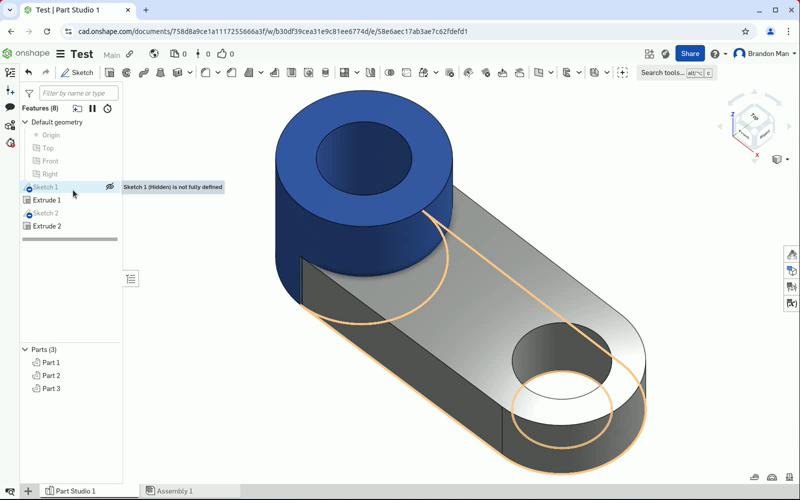
click(73, 189)